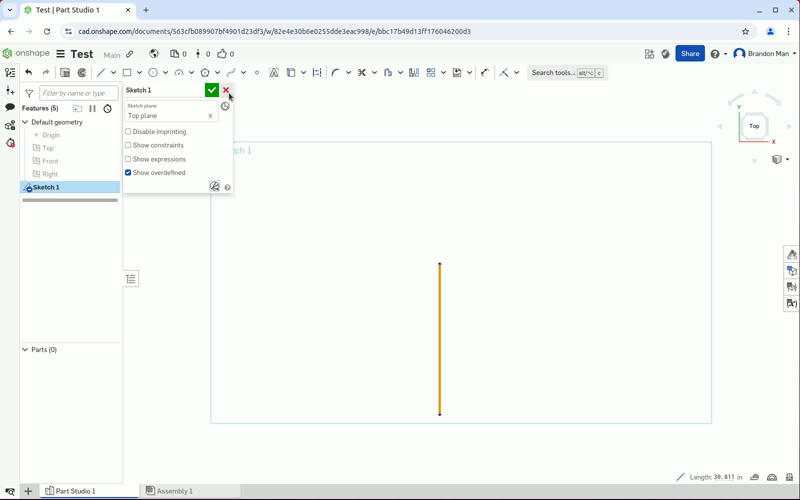
key(shift+h)
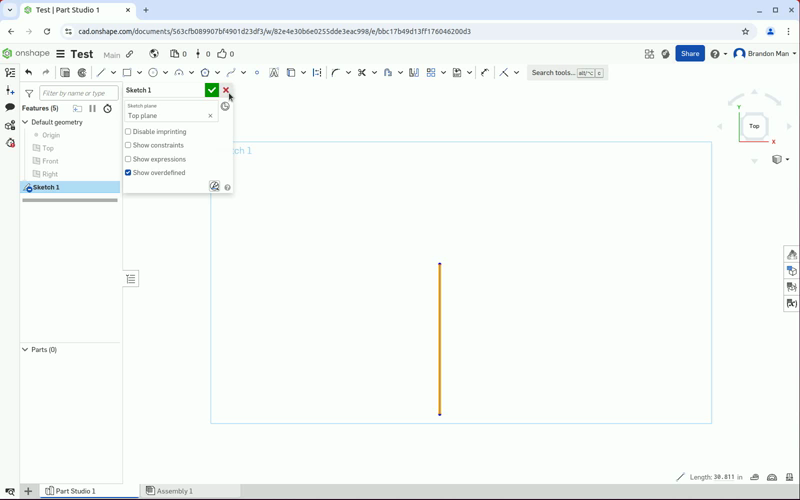
key(shift+s)
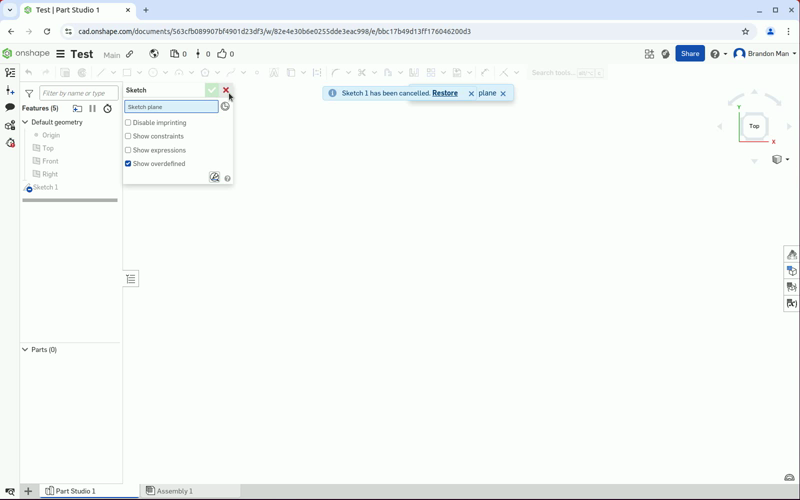
mouse_move(73, 150)
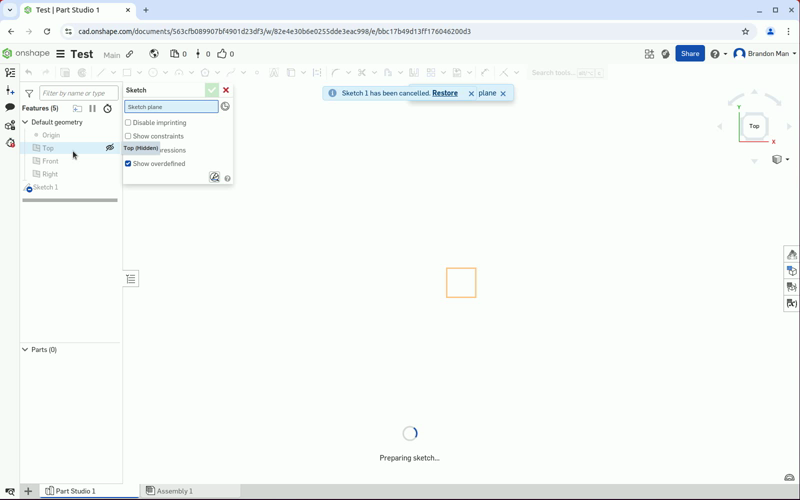
click(73, 150)
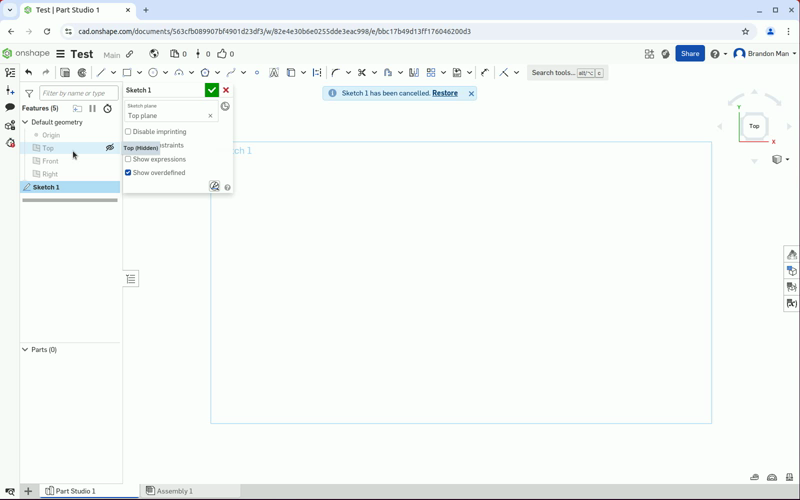
mouse_move(73, 352)
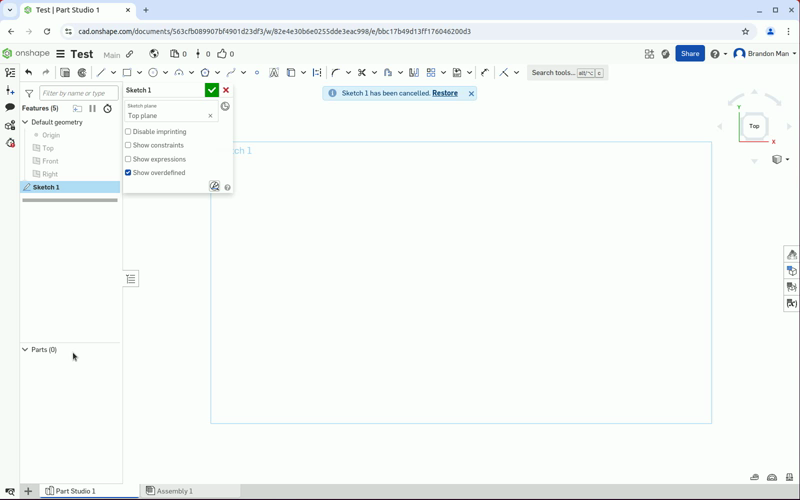
key(y)
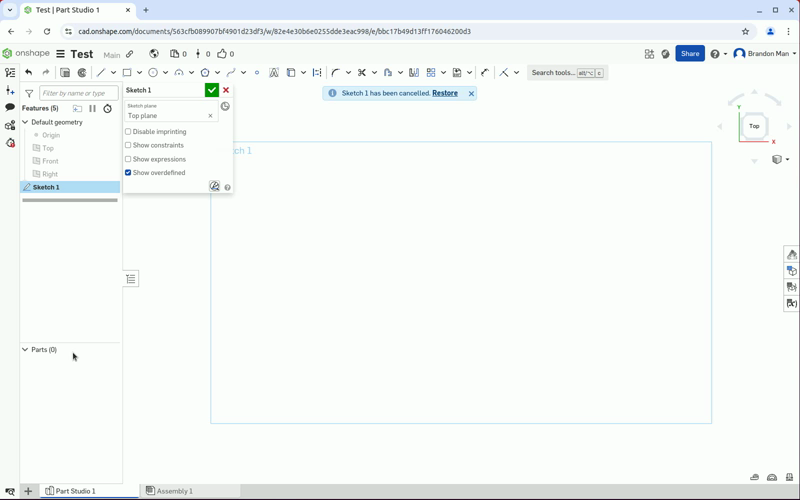
key(c)
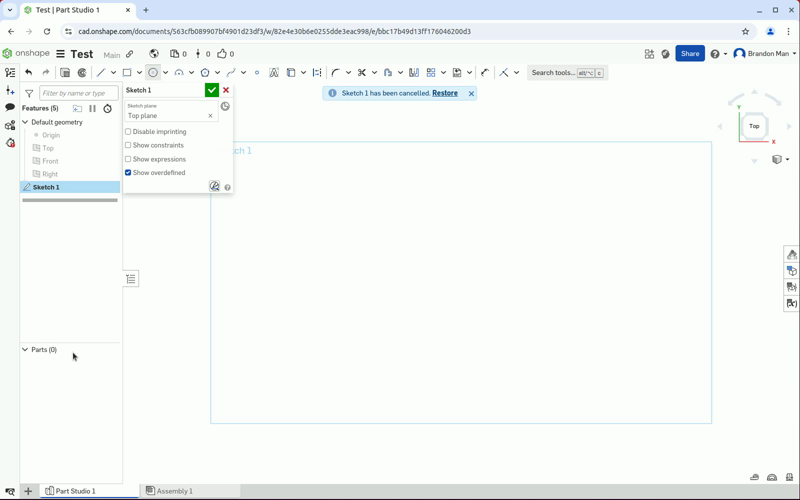
key_down(shift)
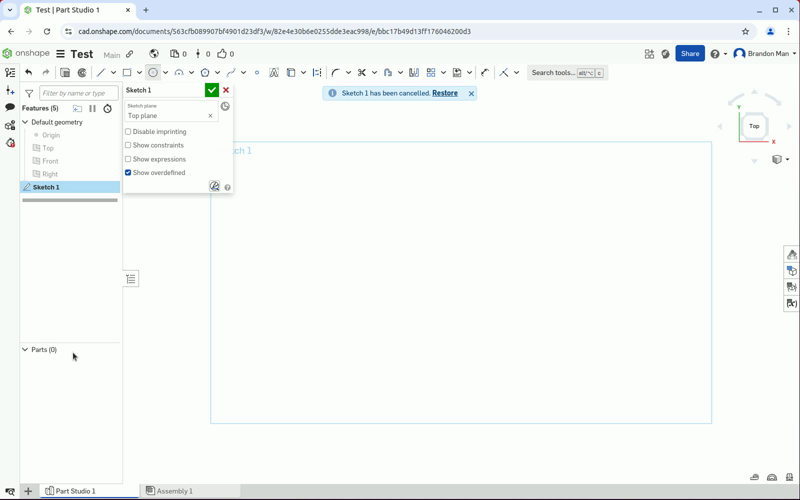
mouse_move(461, 282)
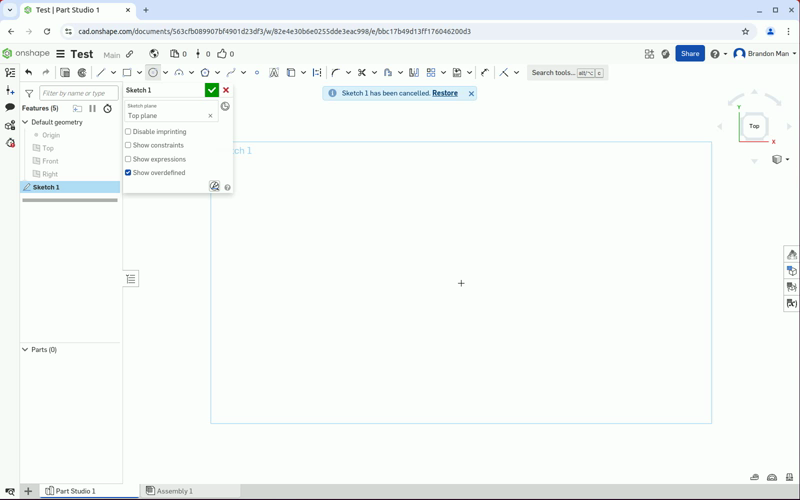
click(461, 282)
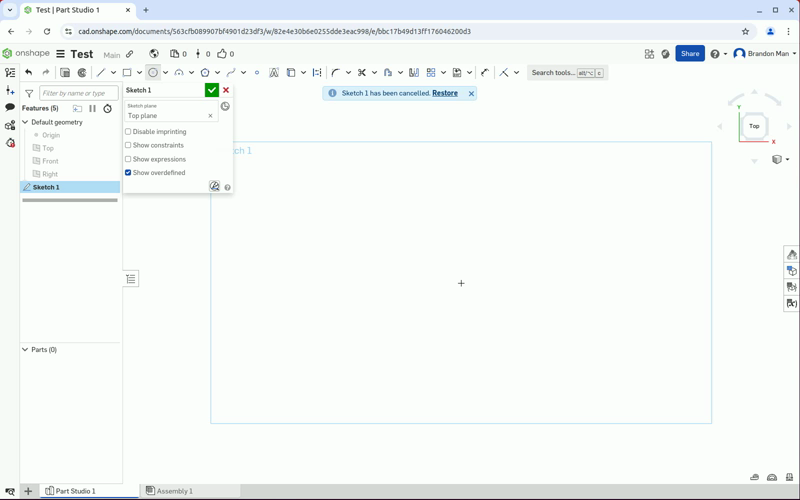
key_up(shift)
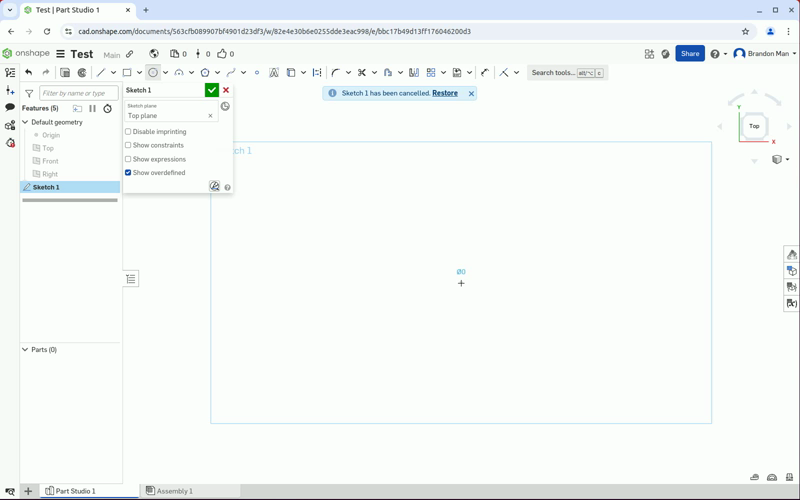
mouse_move(574, 282)
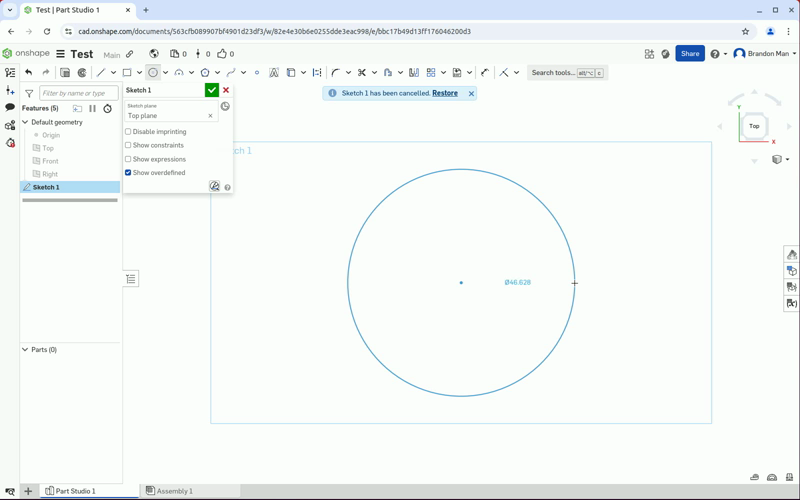
click(574, 282)
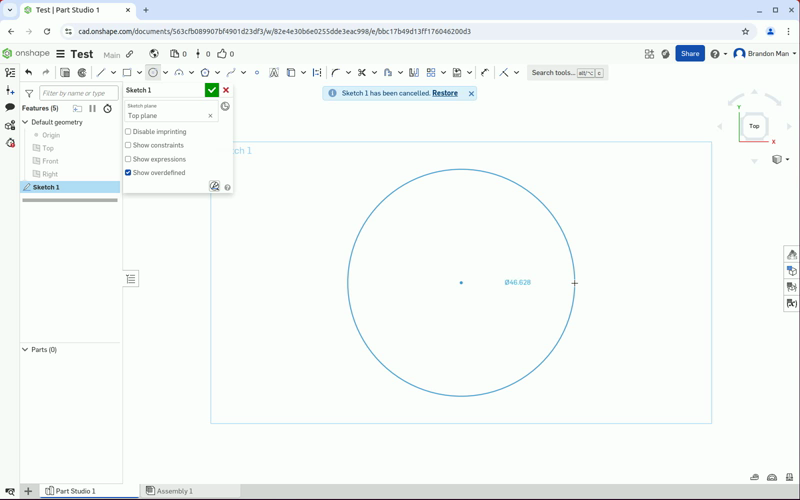
key(esc)
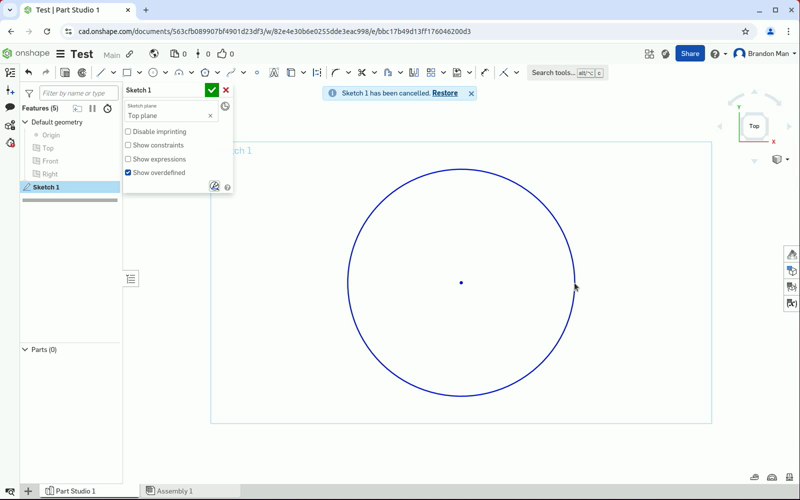
mouse_move(526, 286)
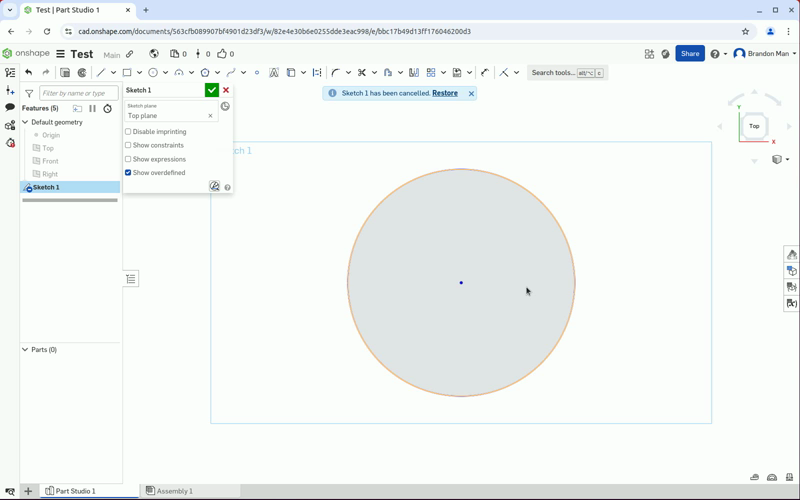
click(526, 286)
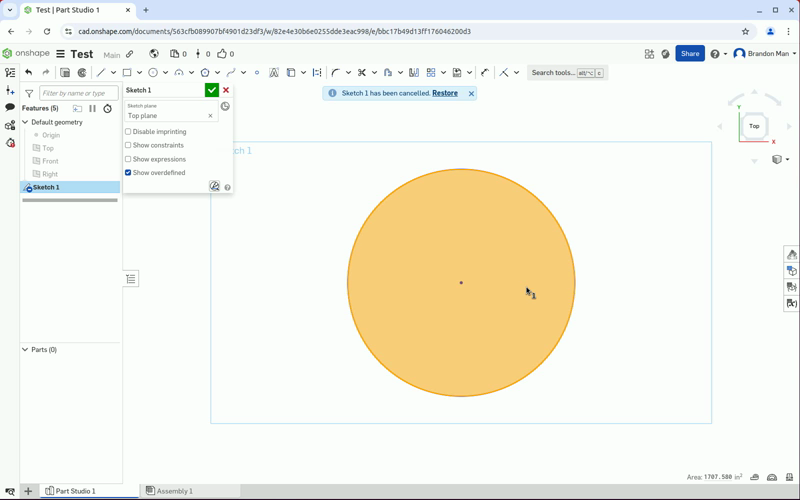
mouse_move(73, 352)
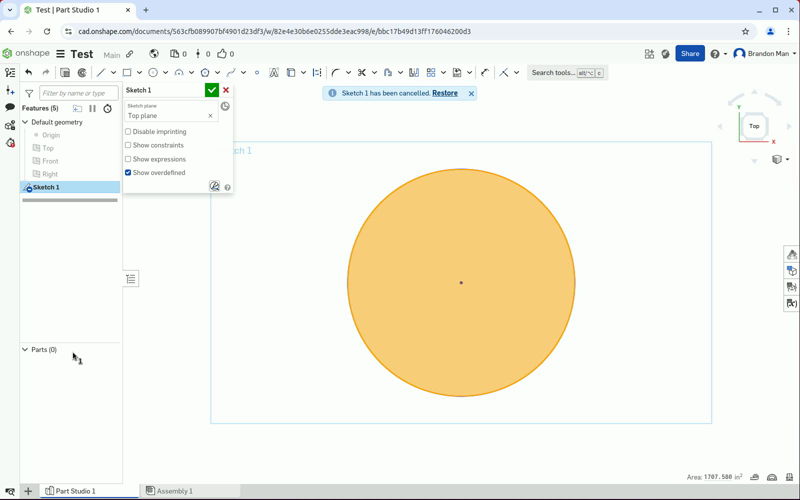
key(shift+y)
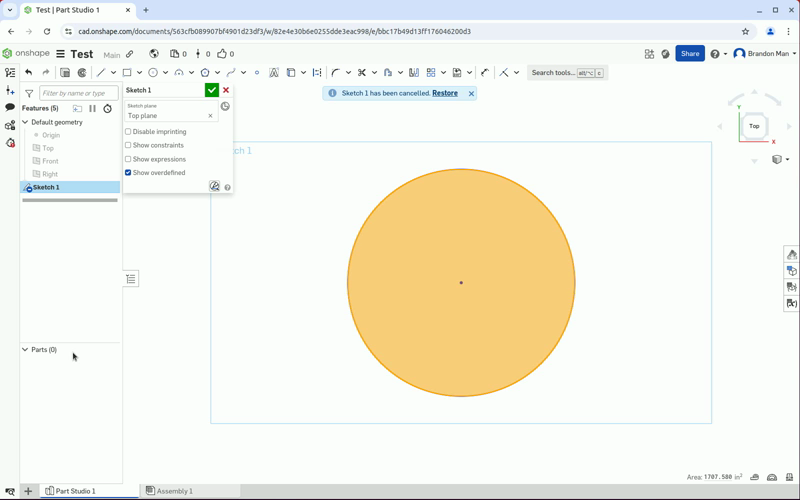
key(shift+e)
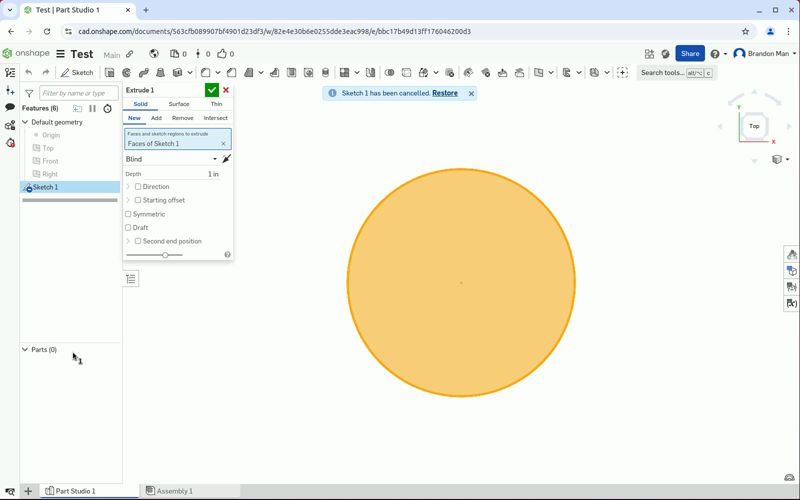
mouse_move(143, 106)
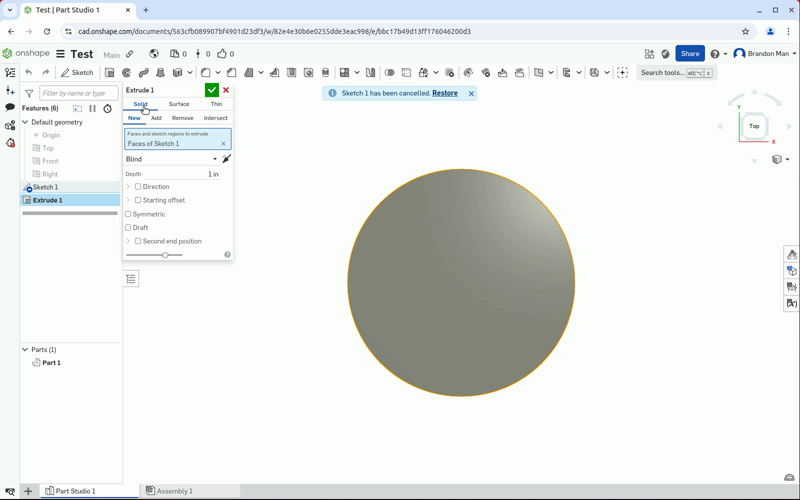
click(143, 106)
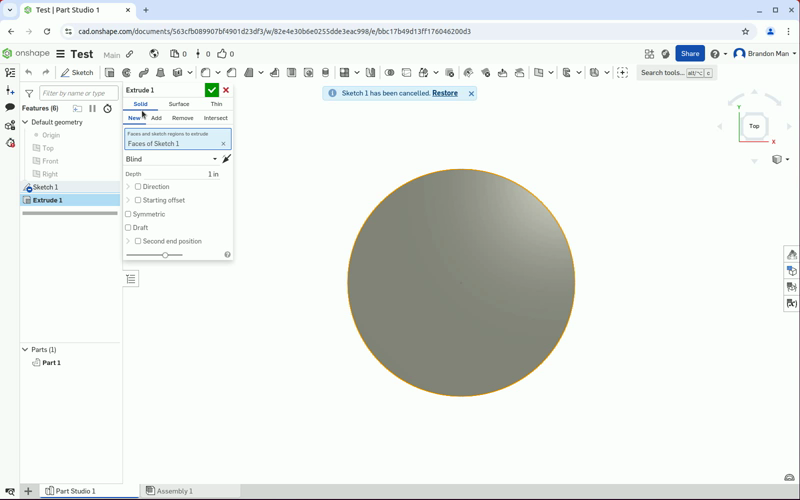
mouse_move(137, 120)
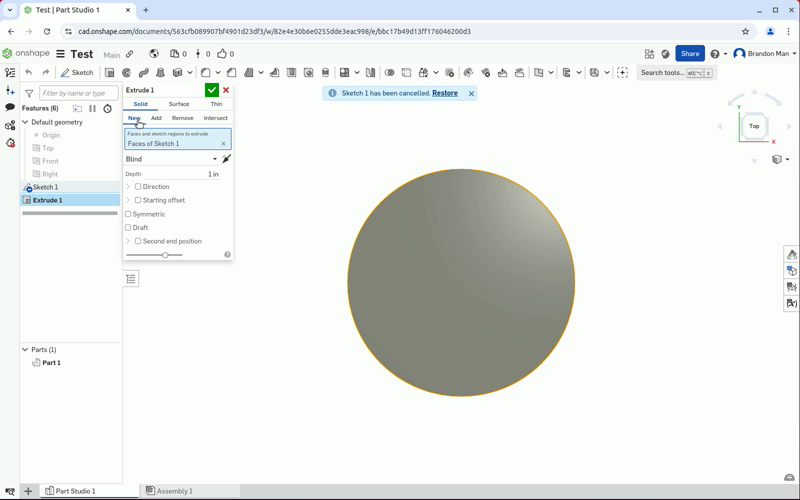
click(137, 120)
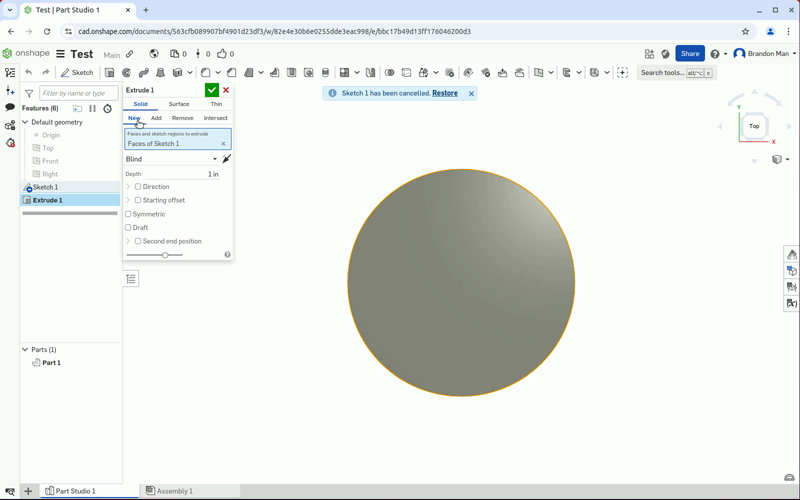
key(tab, 4)
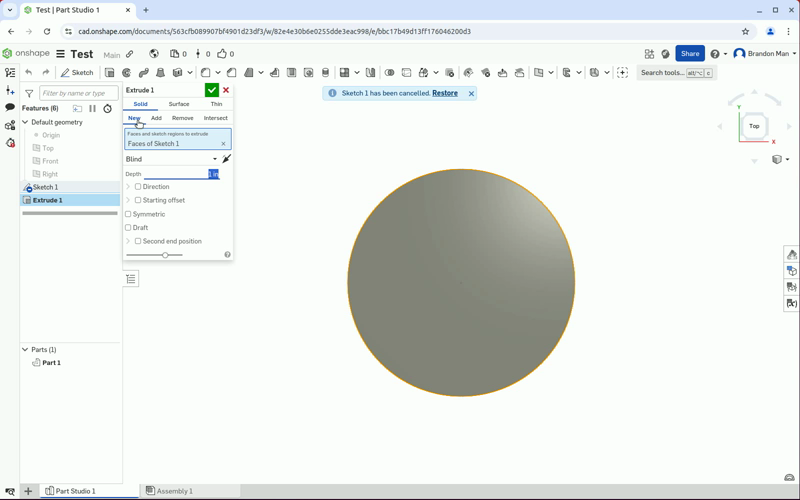
text(3.129)
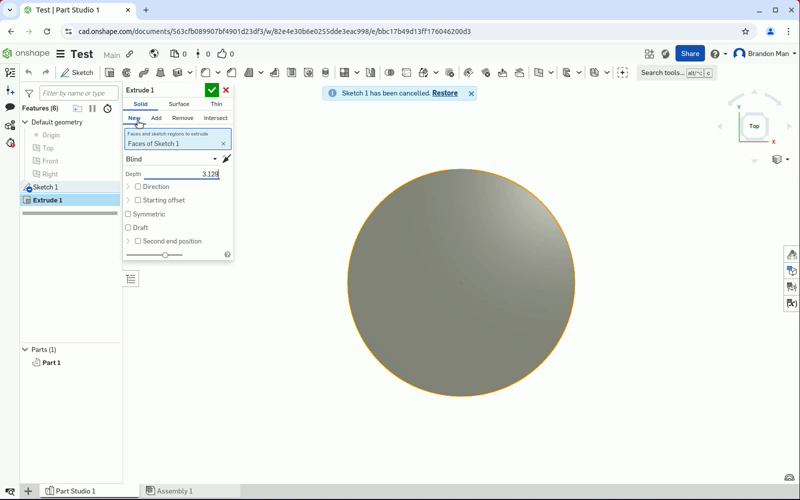
key(enter)
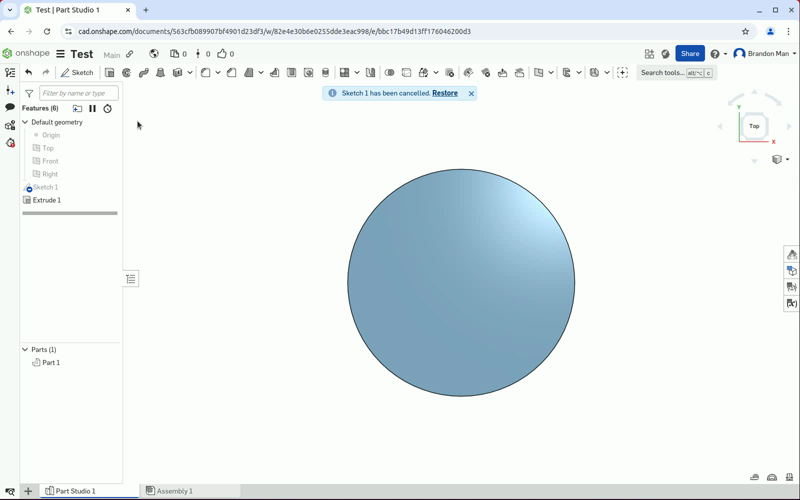
key(shift+h)
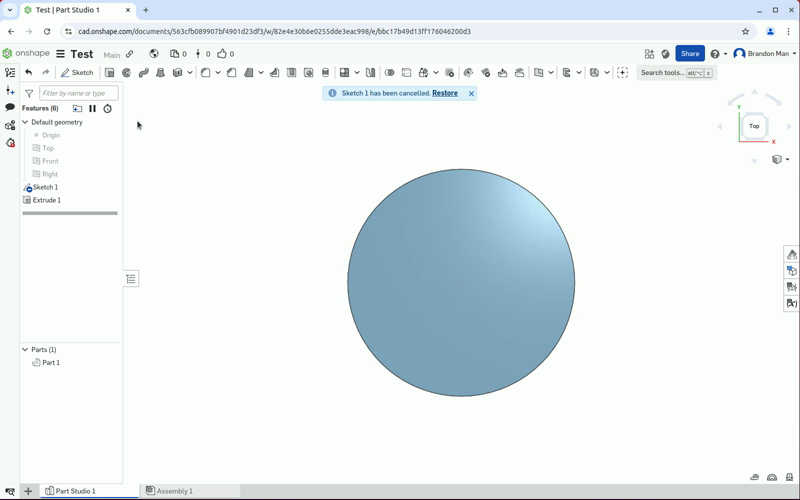
key(shift+h)
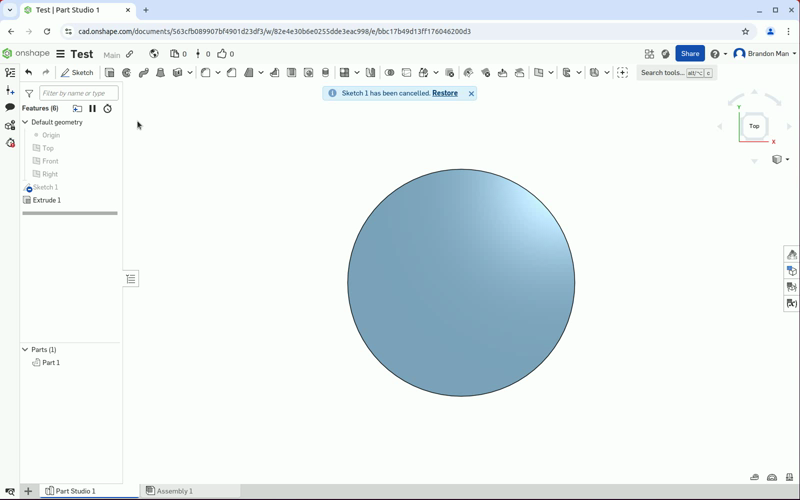
mouse_move(73, 189)
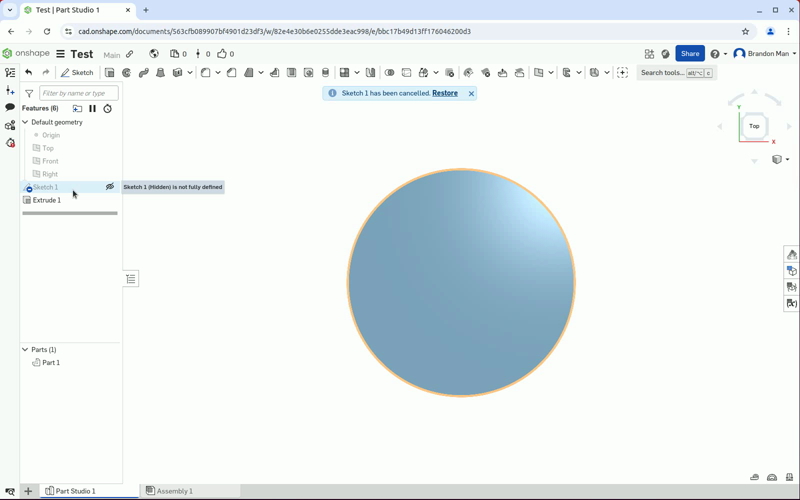
click(73, 189)
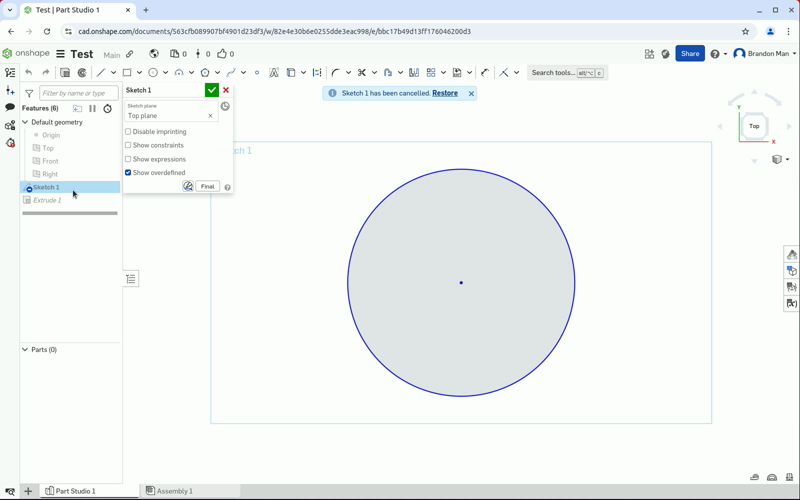
mouse_move(229, 92)
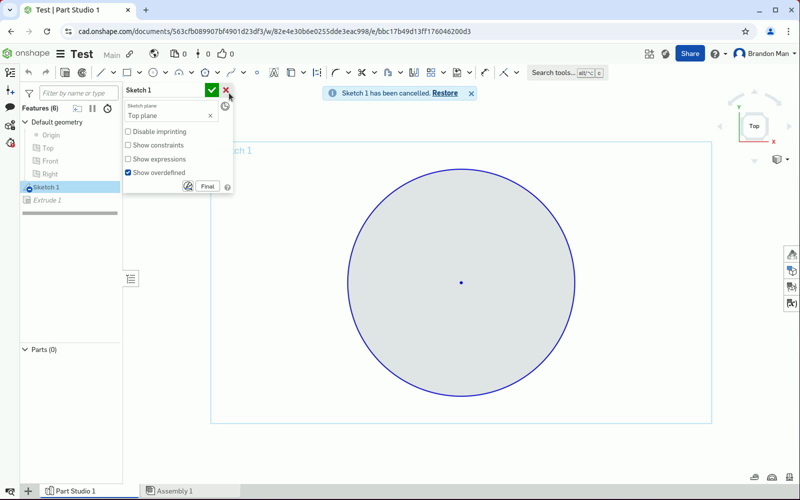
click(229, 92)
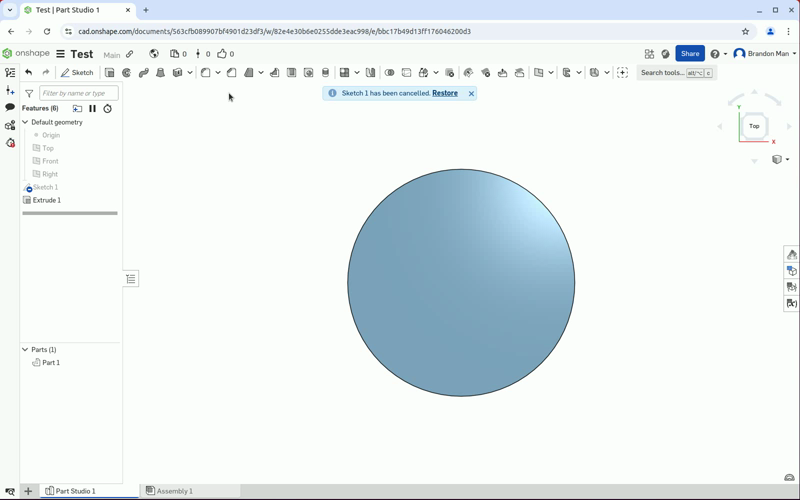
mouse_move(541, 75)
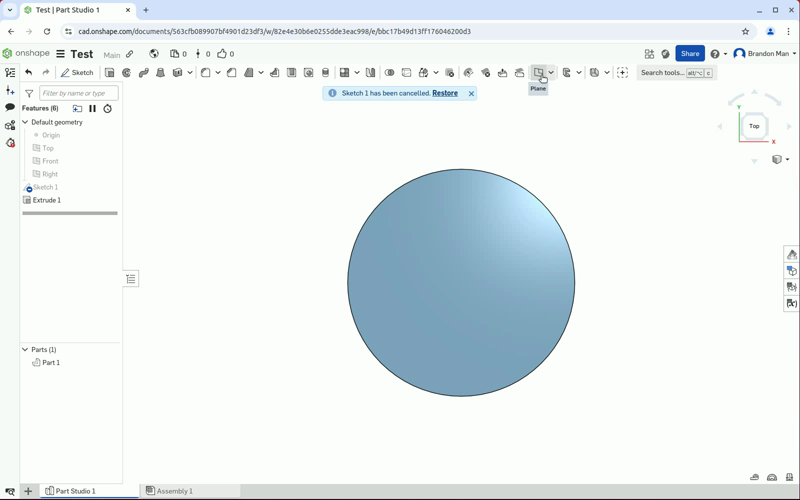
click(541, 75)
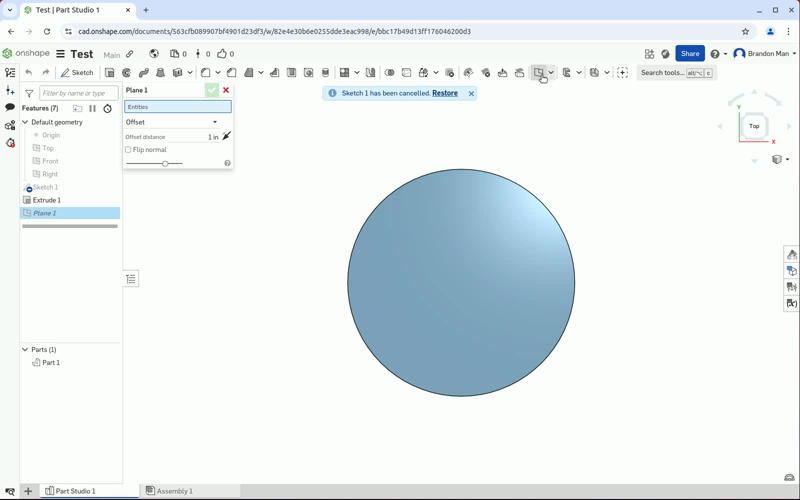
mouse_move(73, 150)
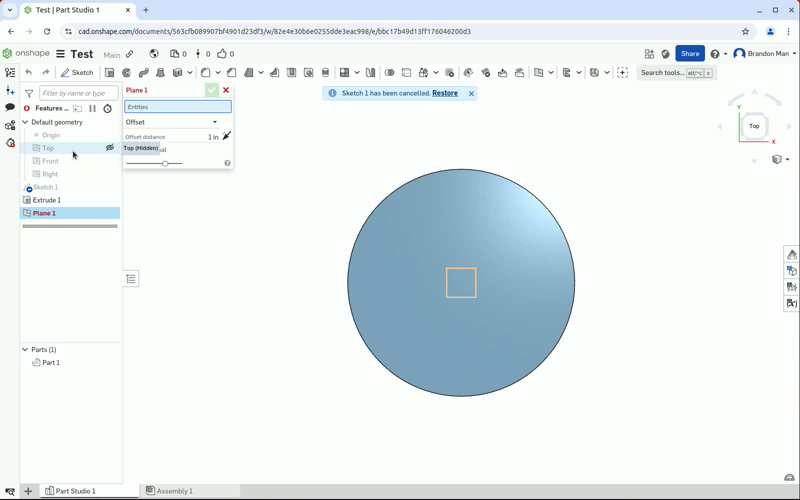
click(73, 150)
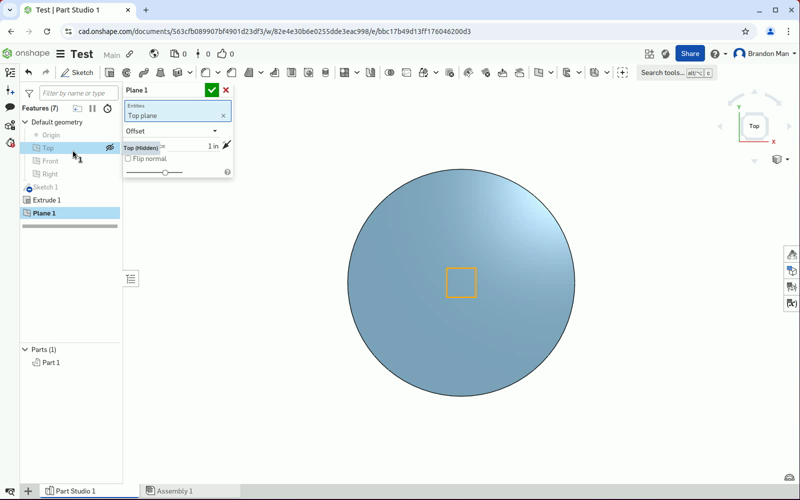
key(tab, 2)
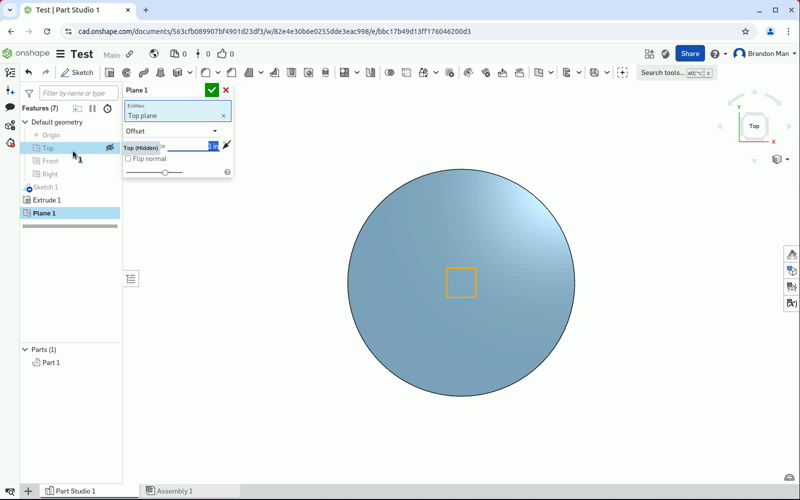
text(3.143)
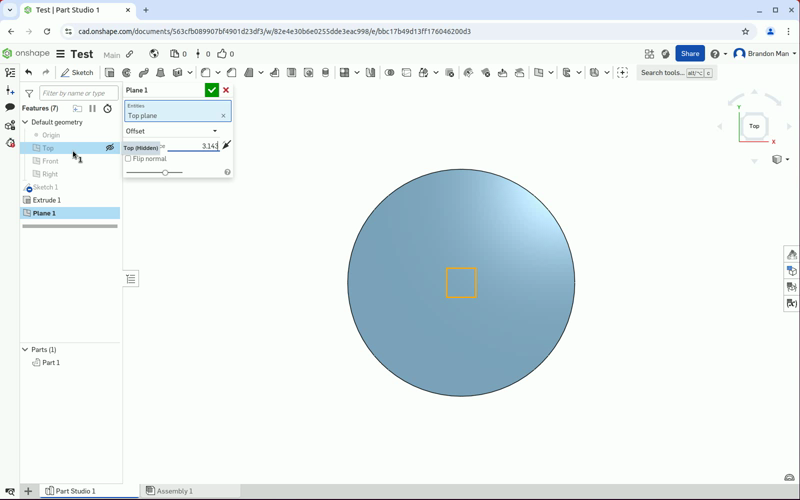
key(enter, 2)
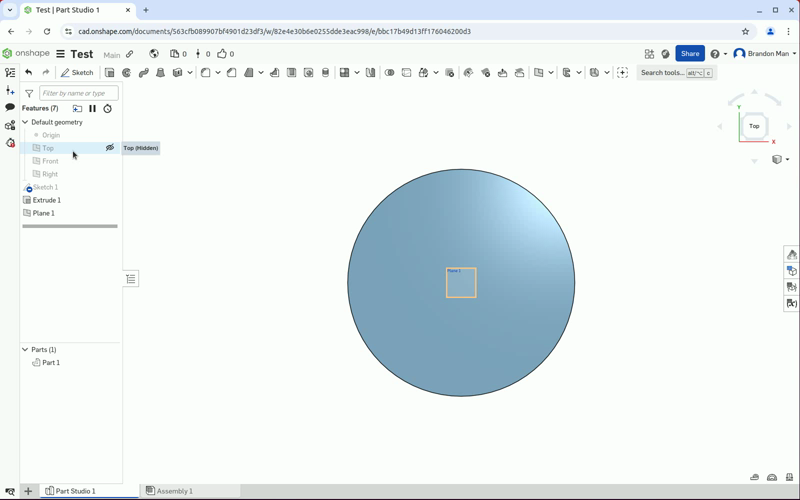
key(shift+s)
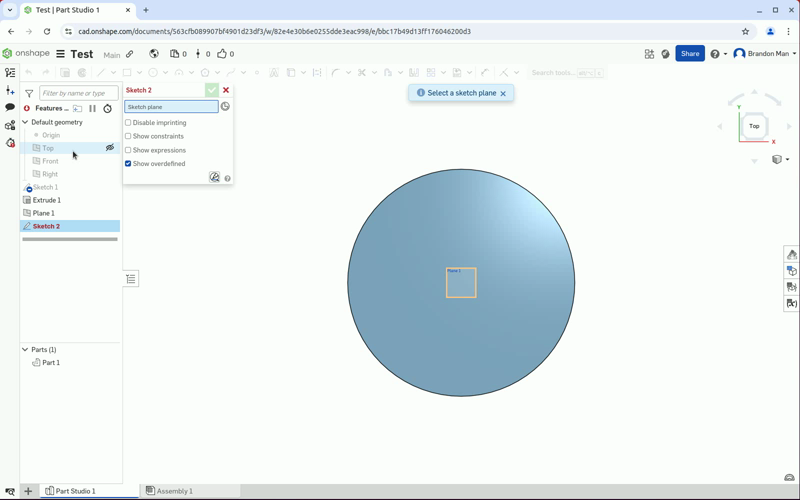
mouse_move(73, 215)
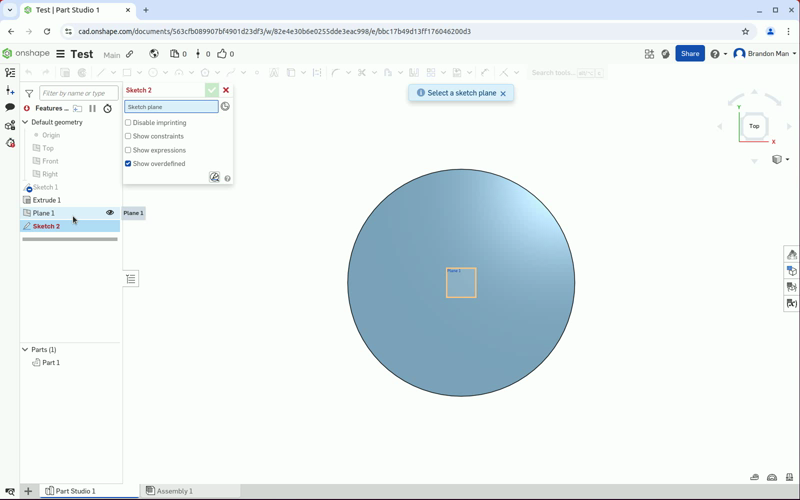
click(73, 215)
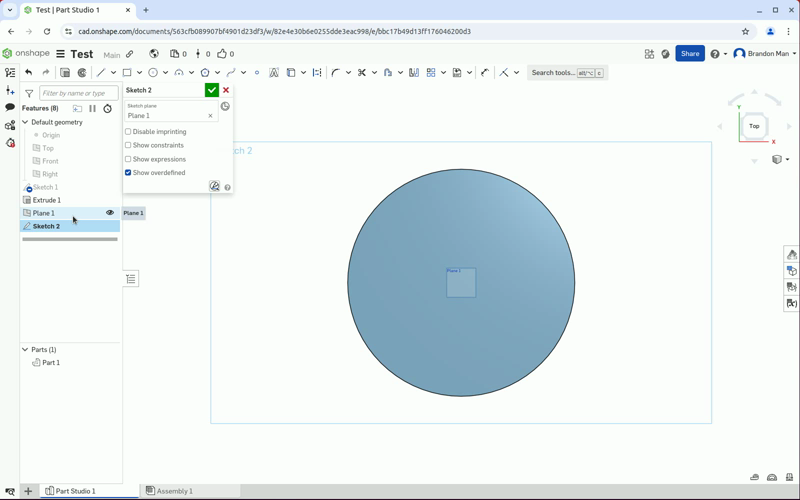
mouse_move(73, 352)
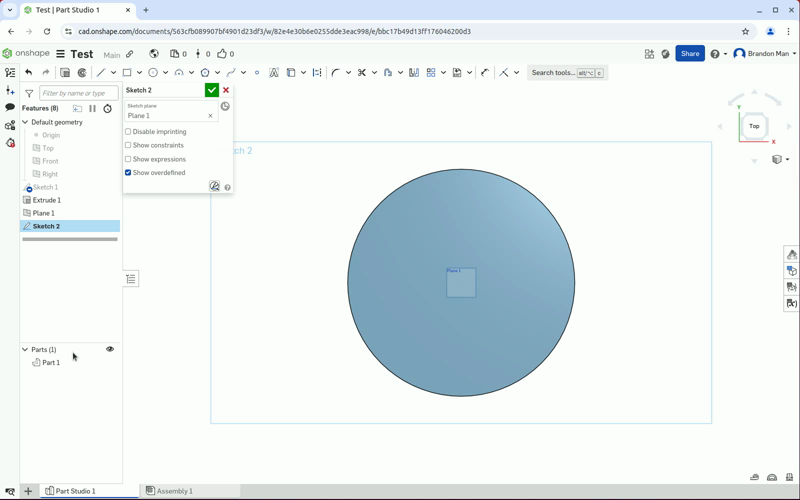
key(y)
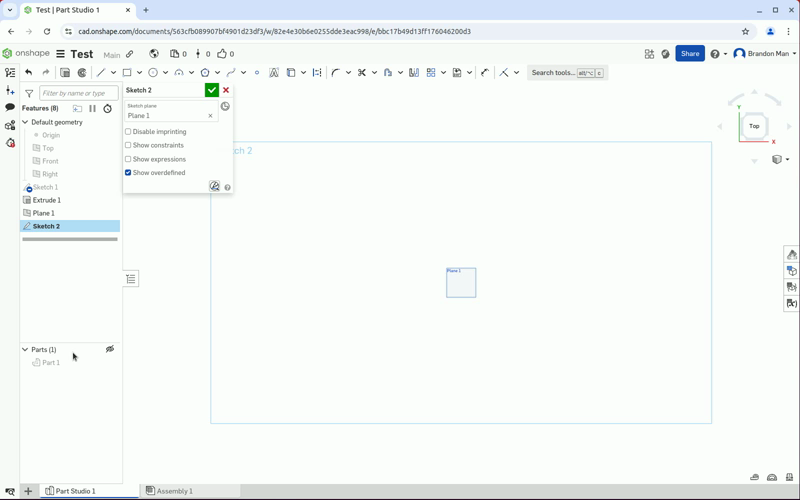
key(c)
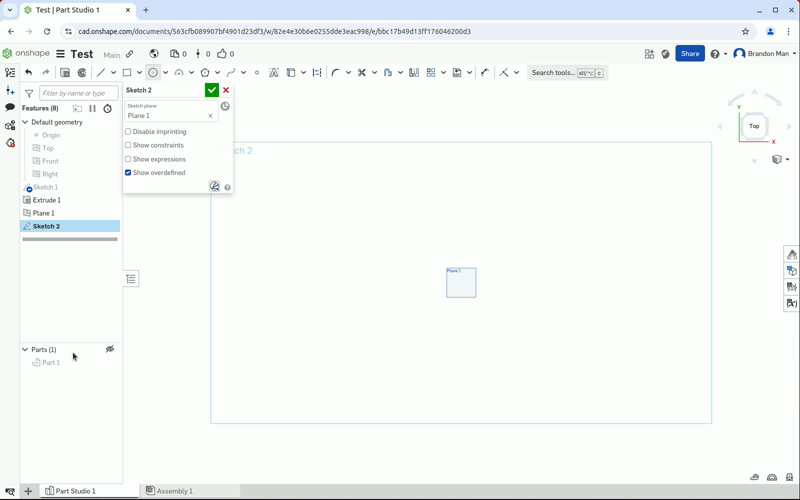
key_down(shift)
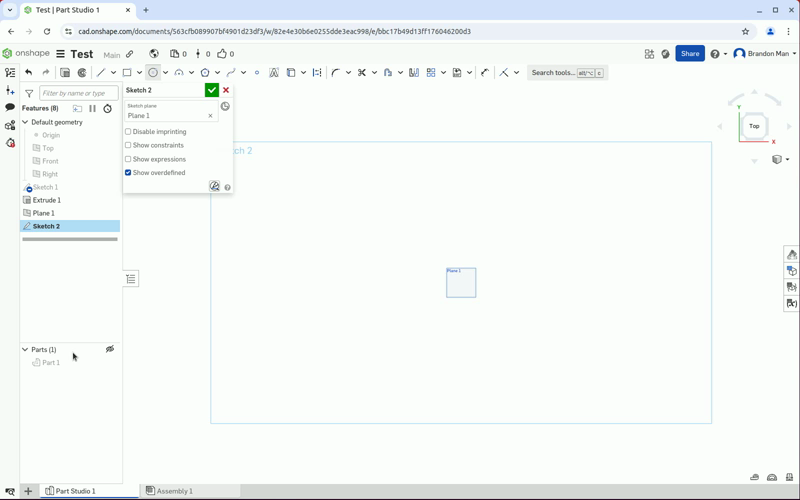
mouse_move(461, 282)
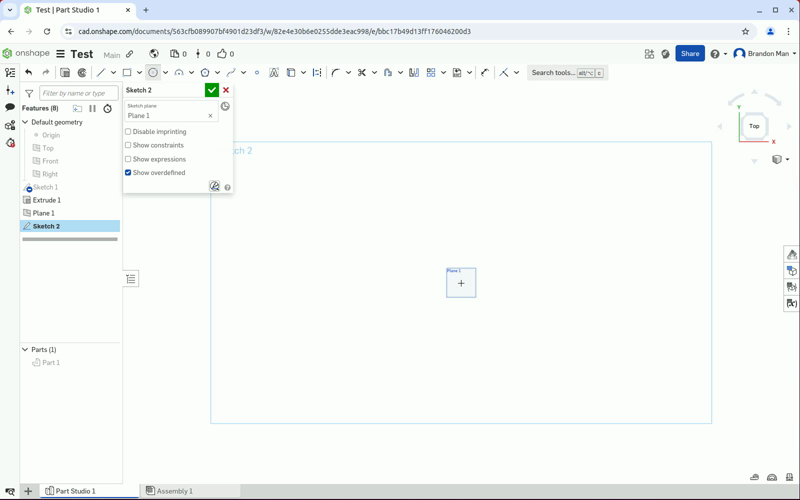
click(461, 282)
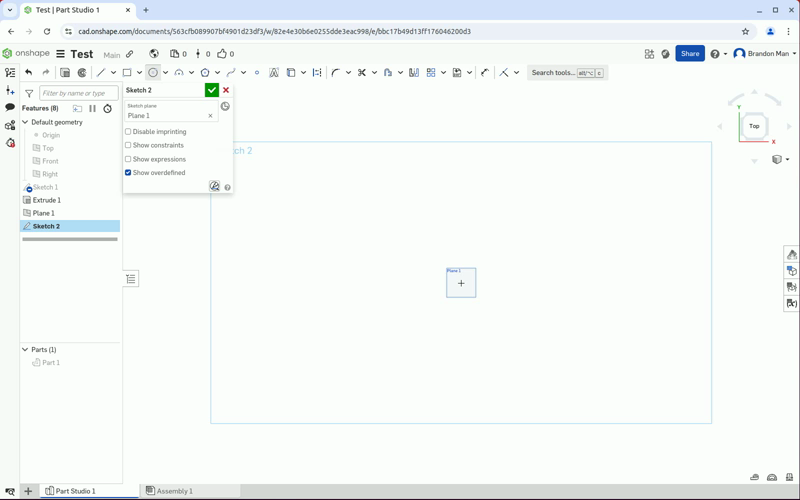
key_up(shift)
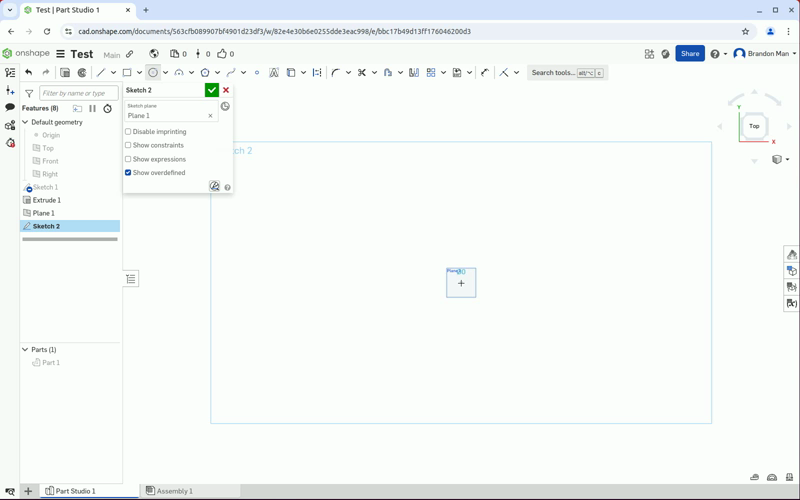
mouse_move(477, 282)
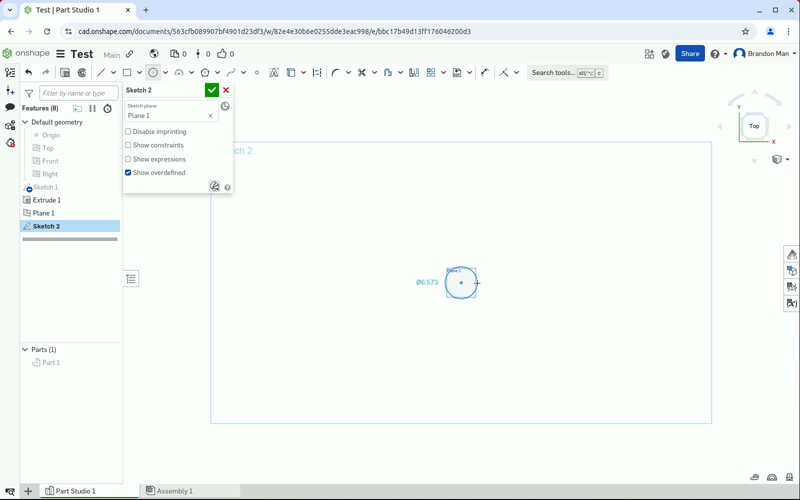
click(477, 282)
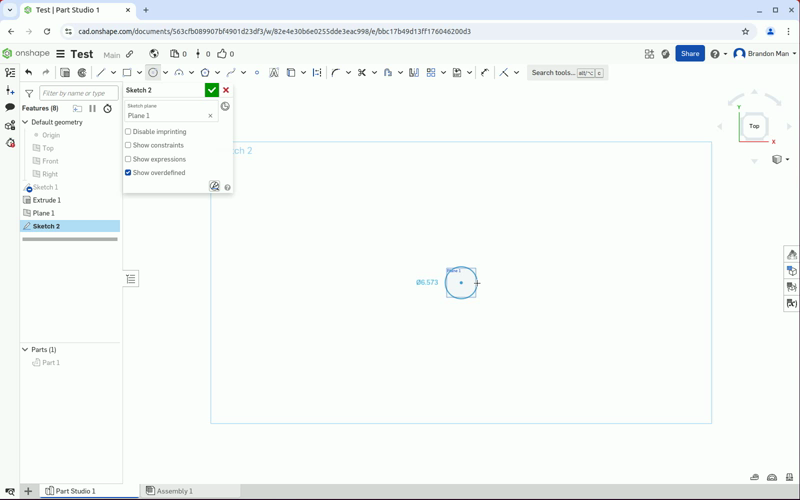
key(esc)
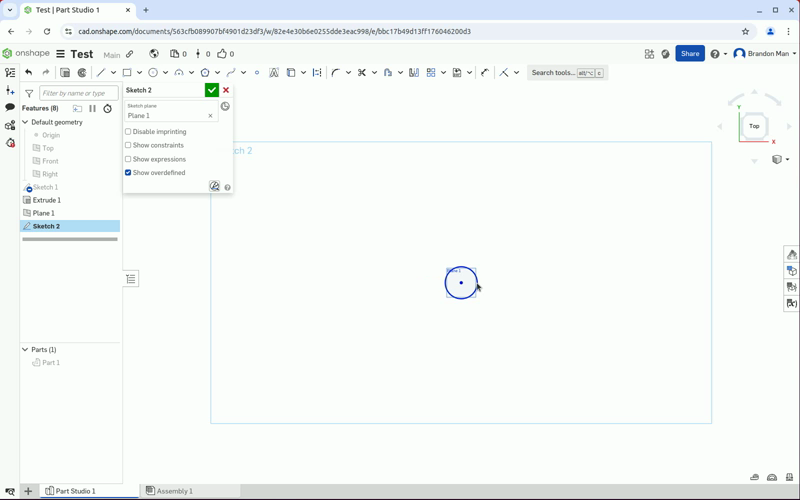
mouse_move(473, 285)
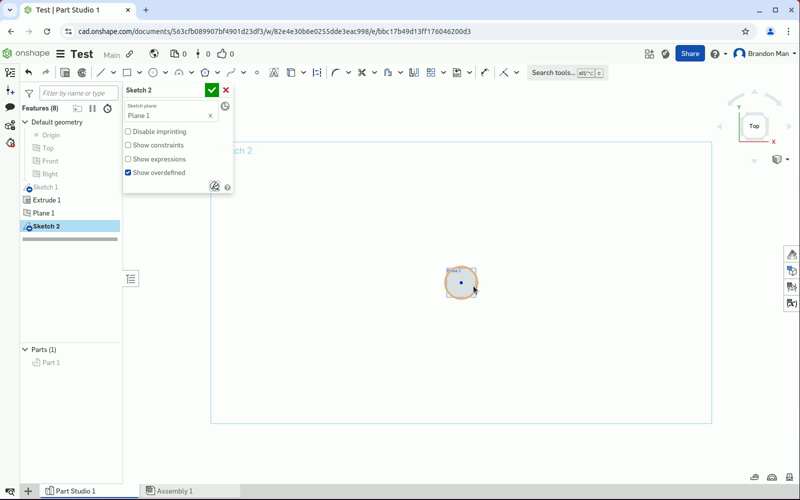
scroll(6)
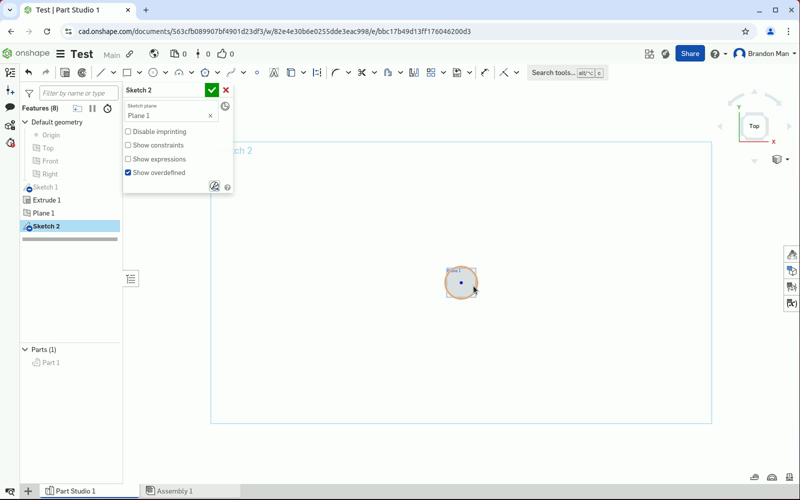
scroll(6)
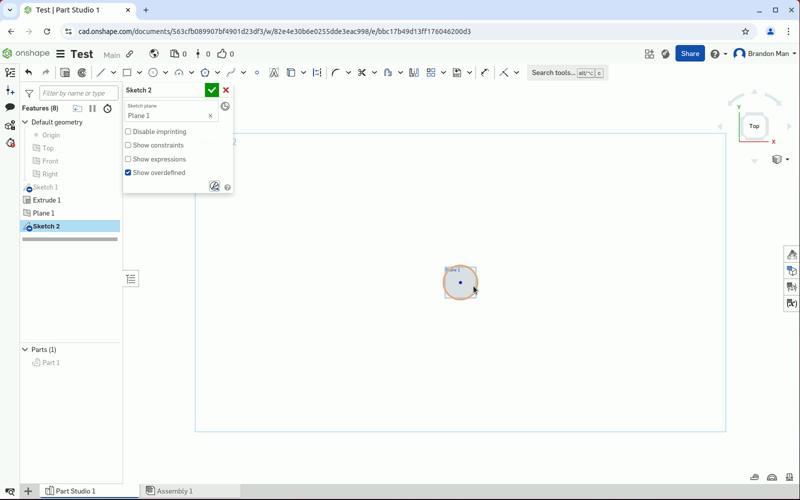
scroll(6)
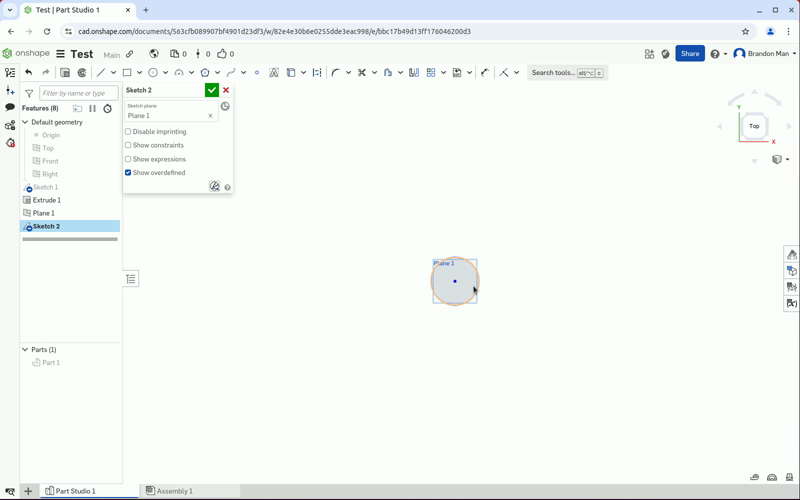
scroll(6)
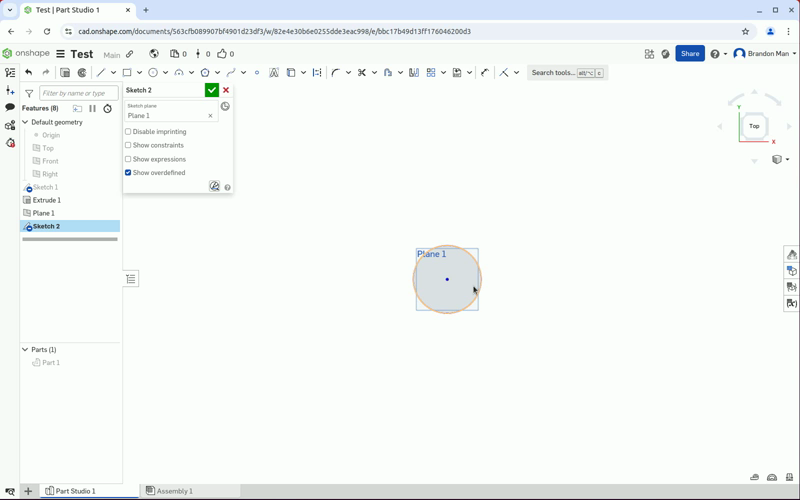
scroll(6)
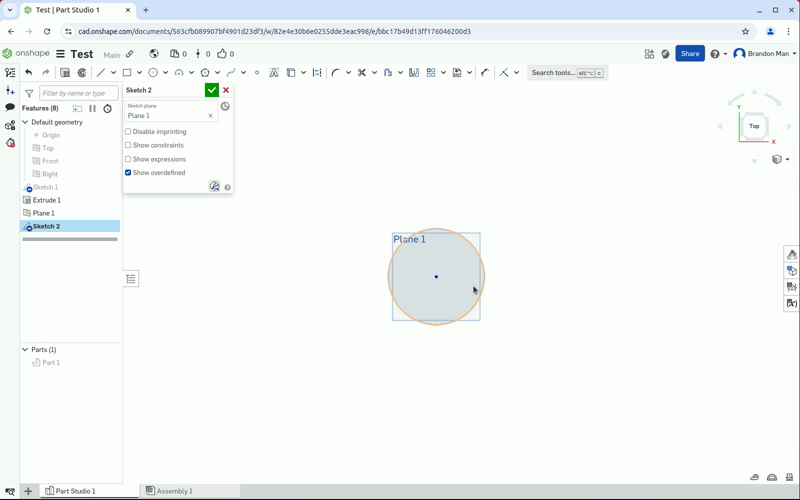
scroll(6)
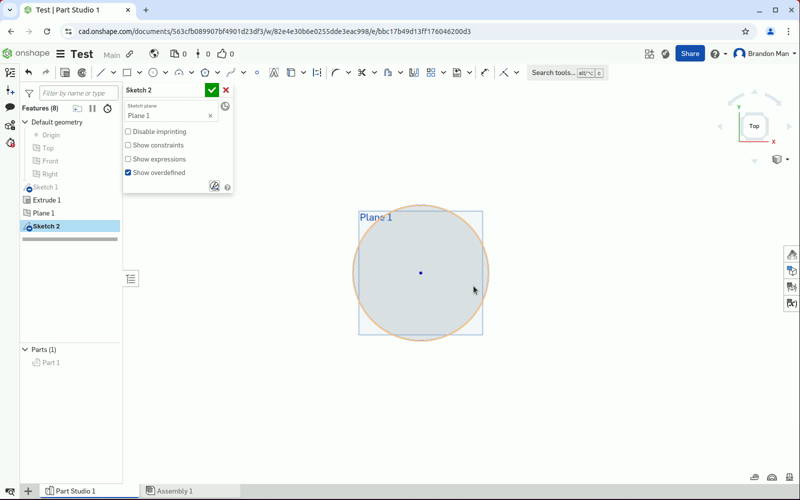
scroll(6)
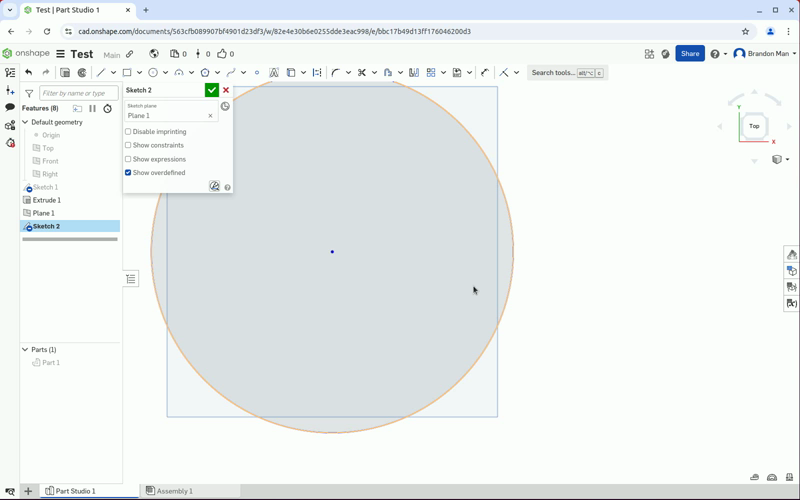
click(473, 285)
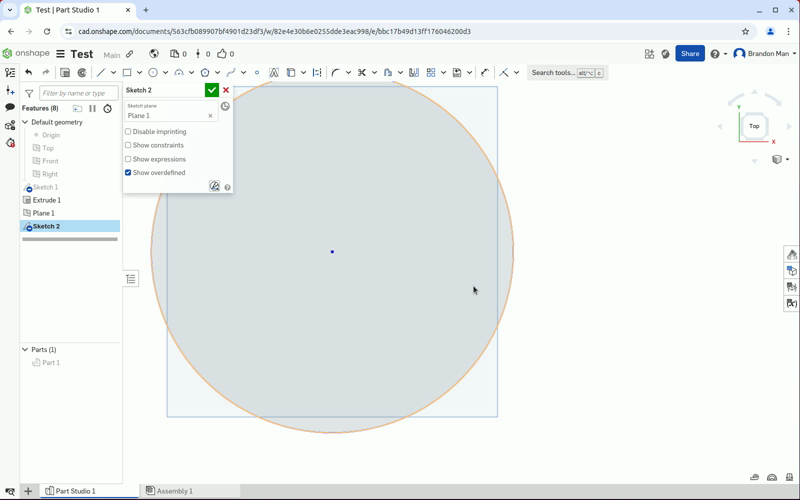
scroll(-6)
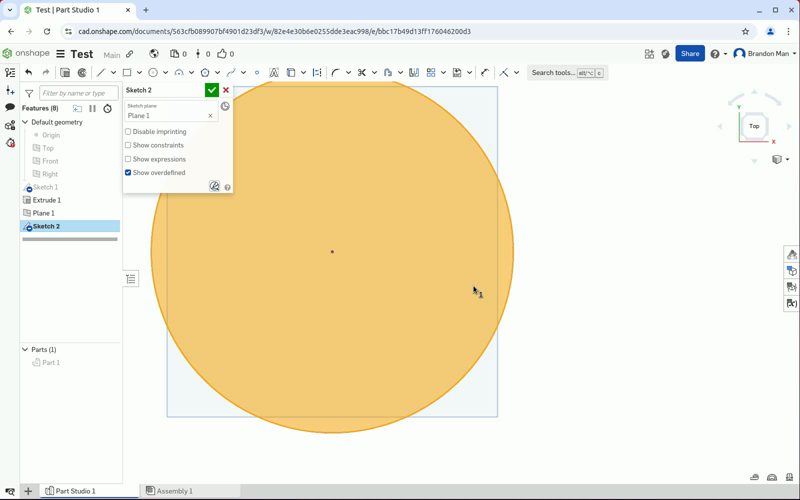
scroll(-6)
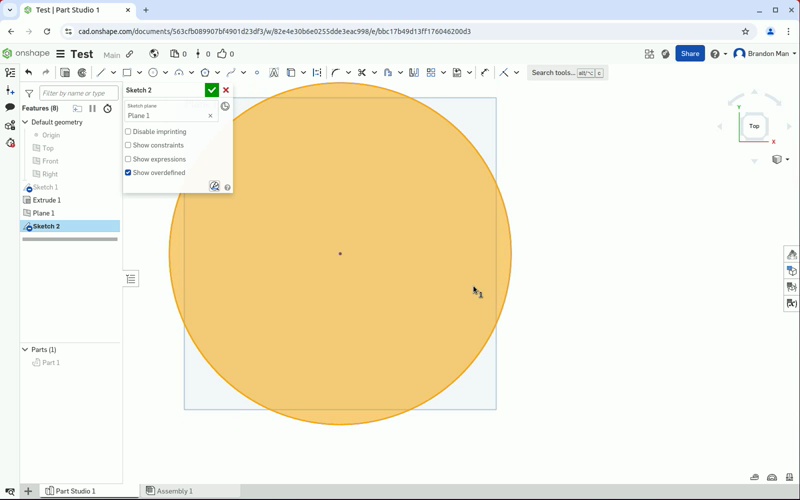
scroll(-6)
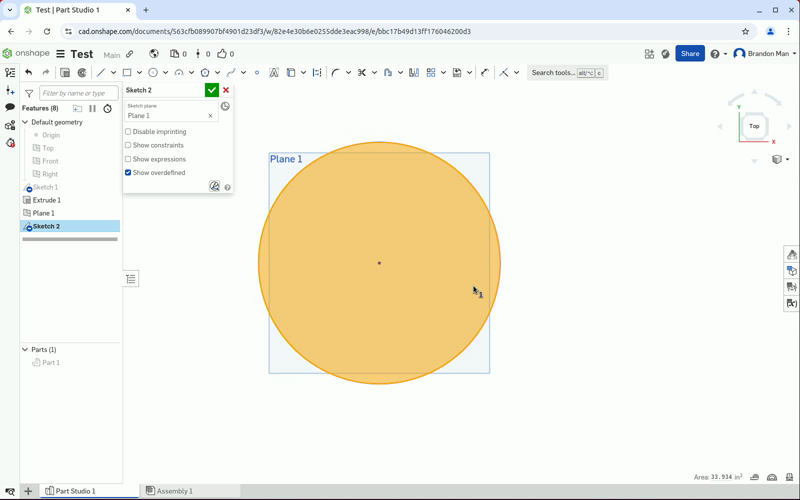
scroll(-6)
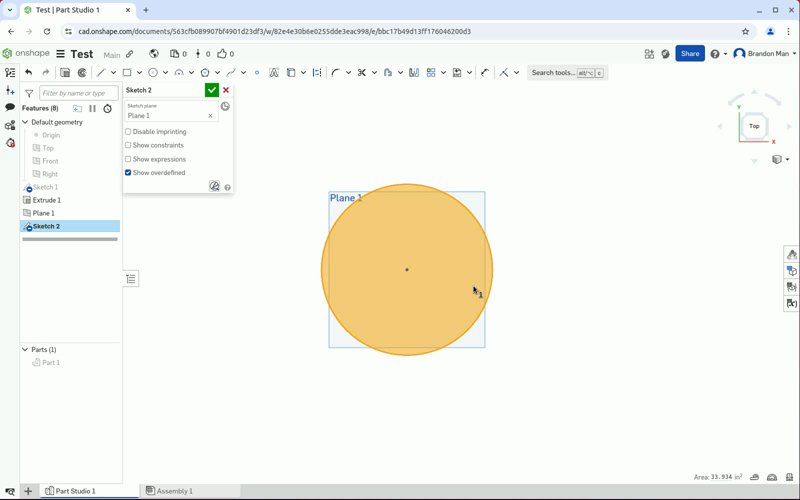
scroll(-6)
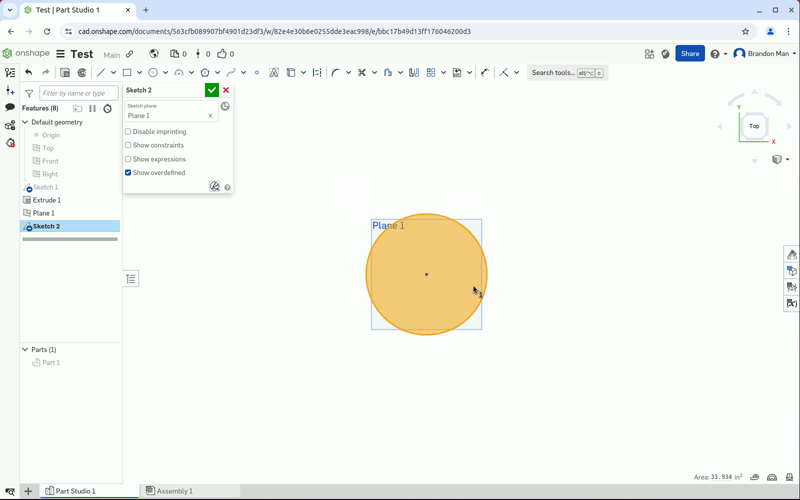
scroll(-6)
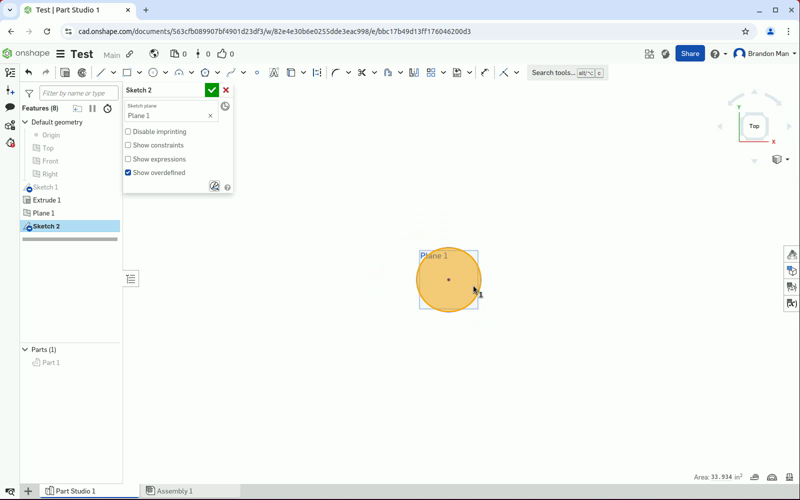
scroll(-6)
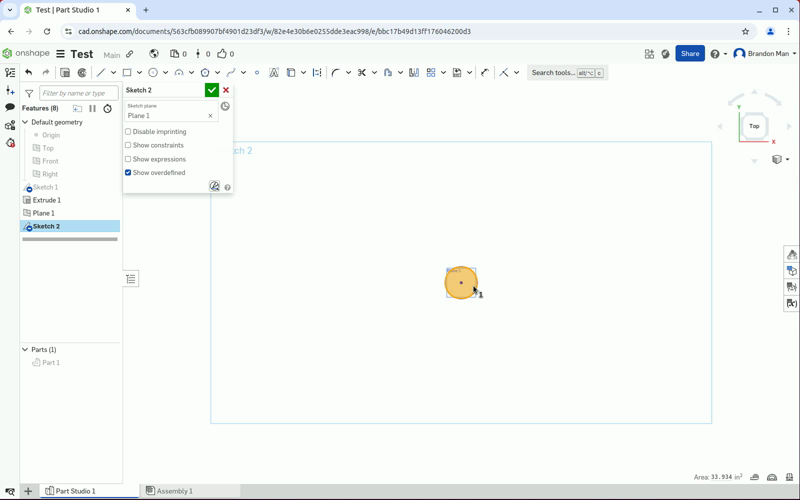
mouse_move(73, 352)
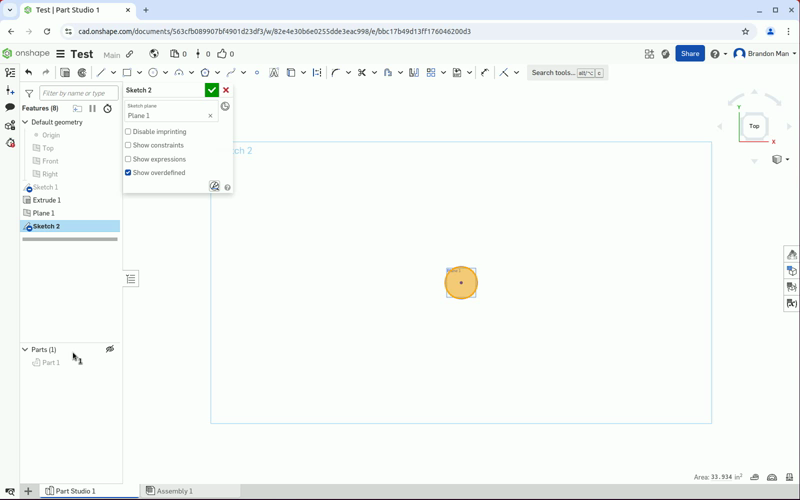
key(shift+y)
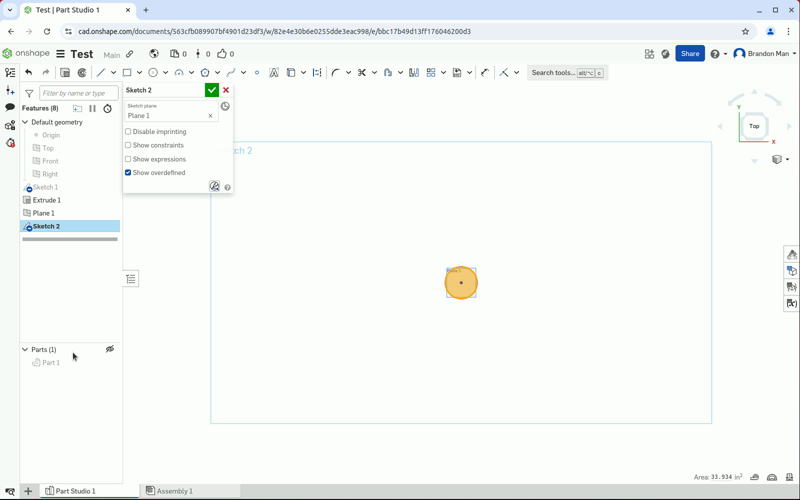
key(shift+e)
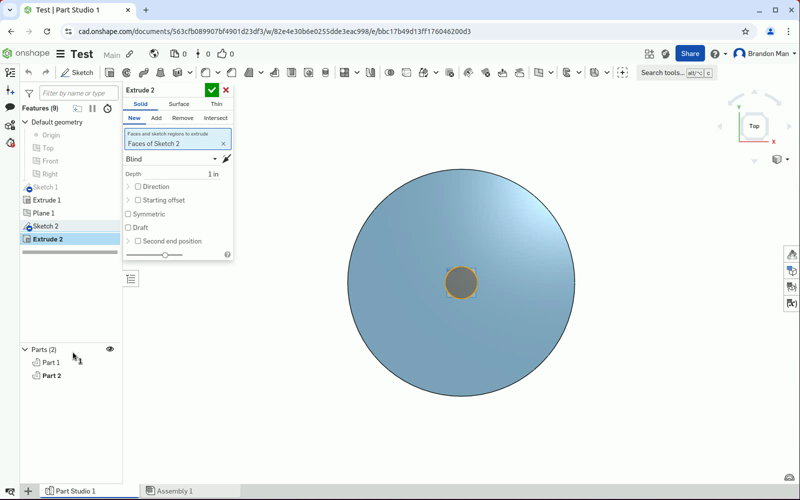
mouse_move(143, 106)
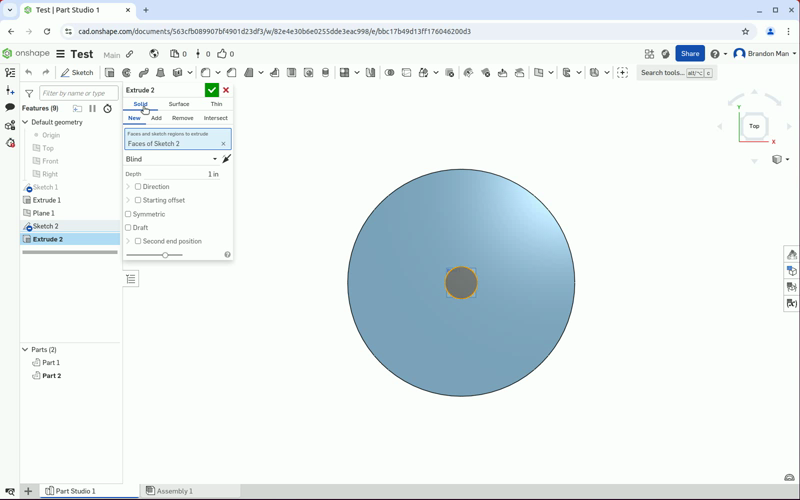
click(143, 106)
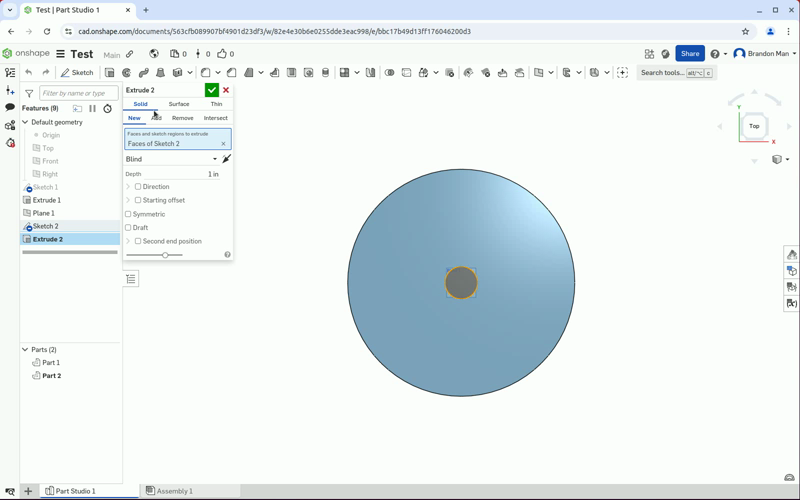
mouse_move(186, 120)
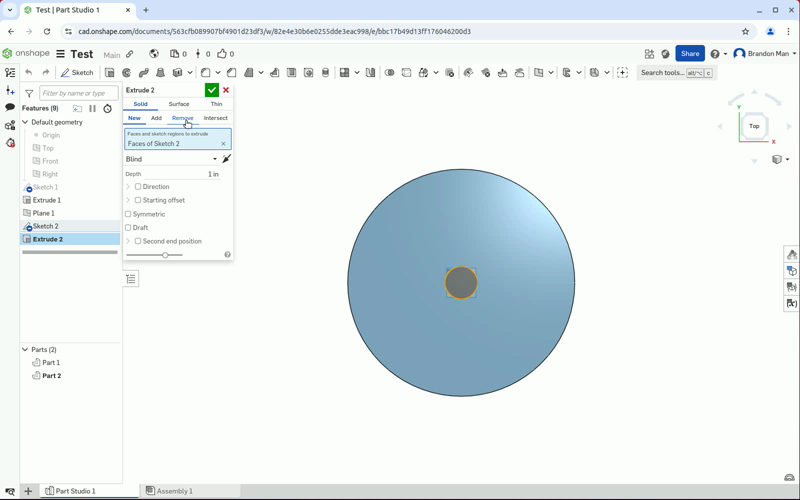
click(186, 120)
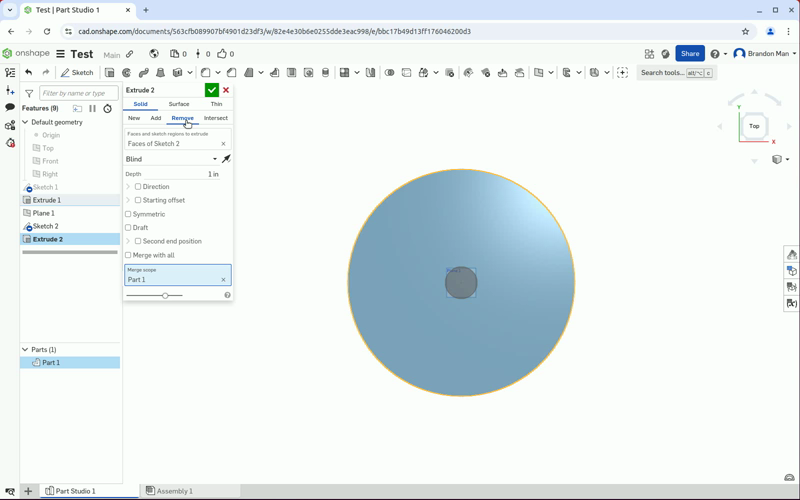
key(tab, 4)
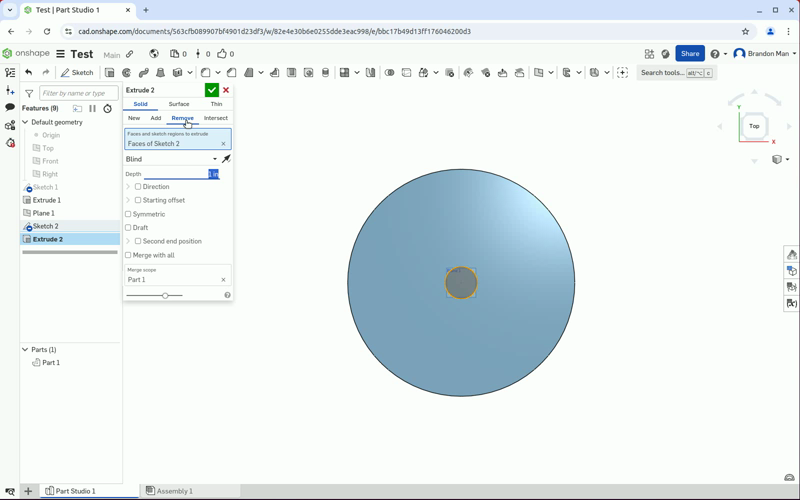
text(3.129)
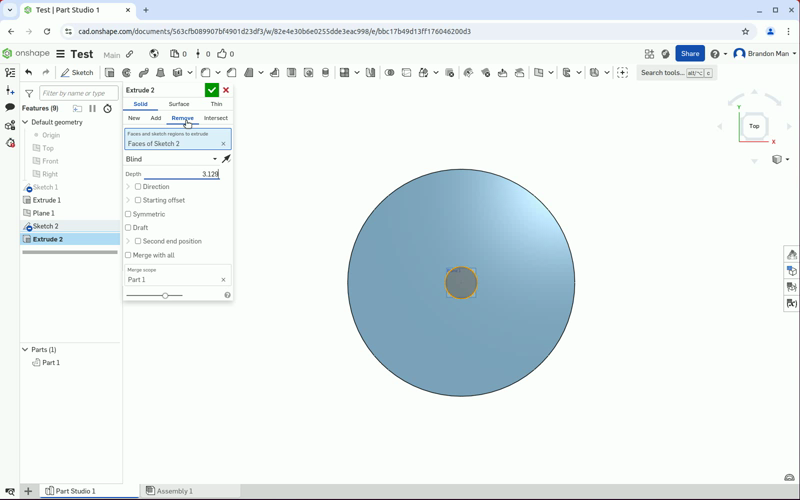
key(tab, 6)
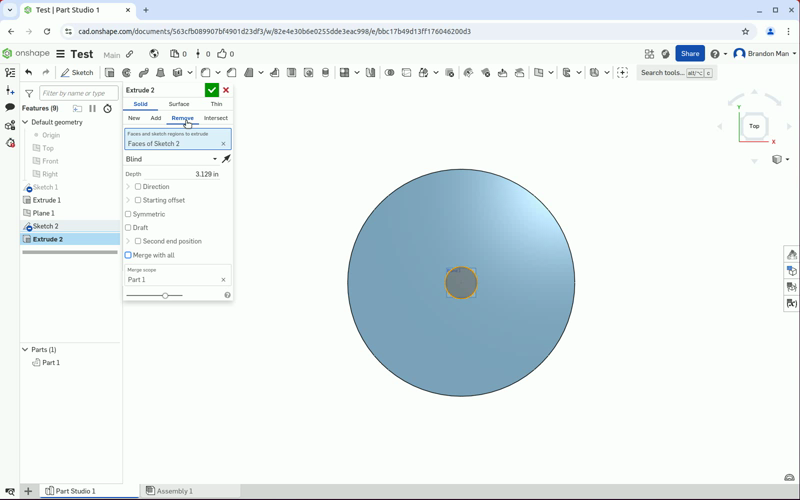
key(space)
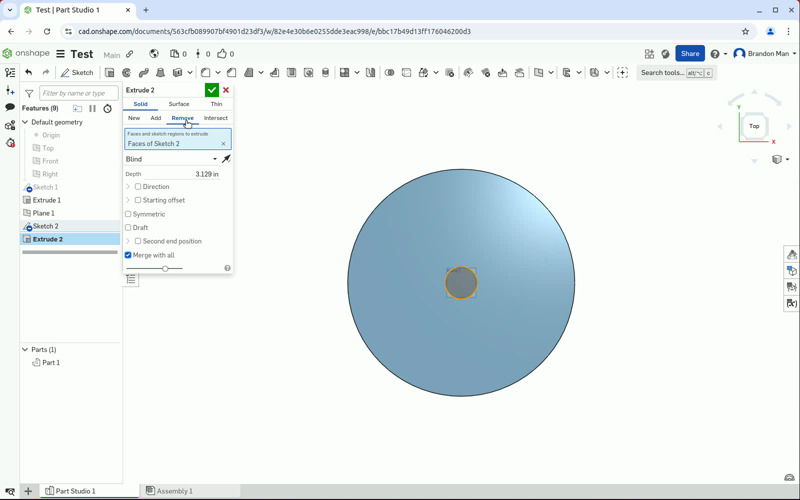
key(enter)
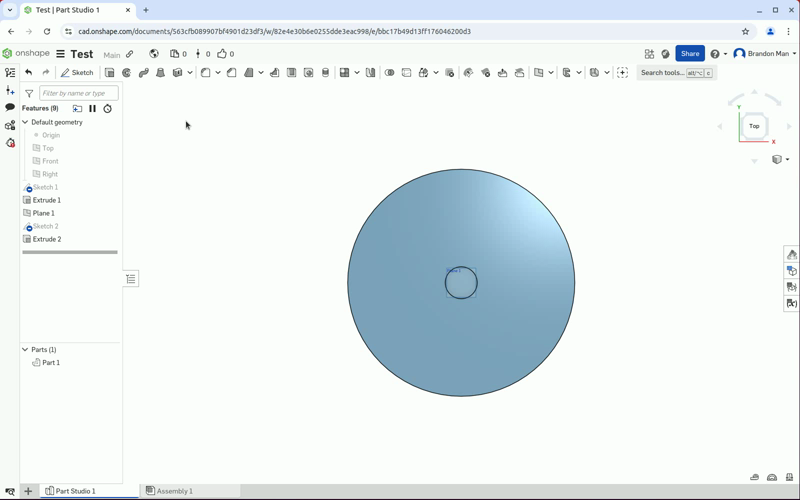
key(shift+h)
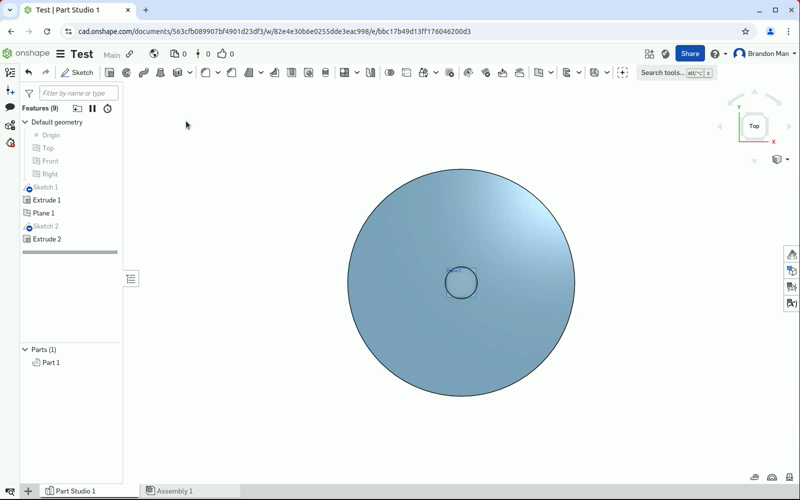
key(shift+h)
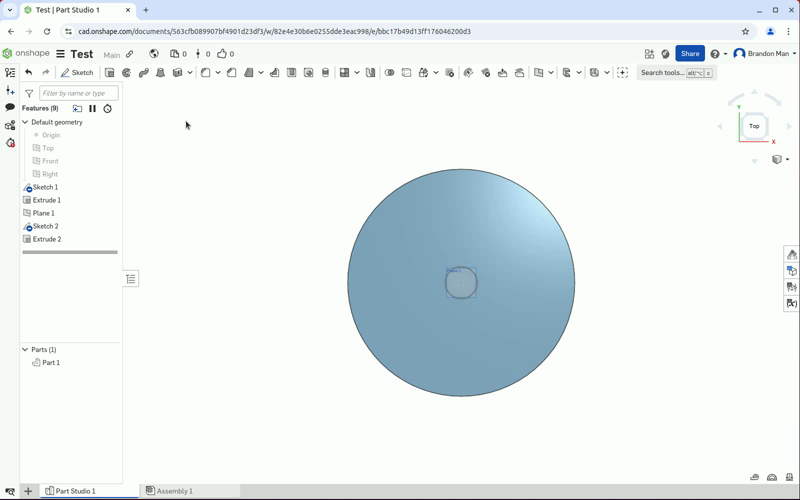
key(shift+7)
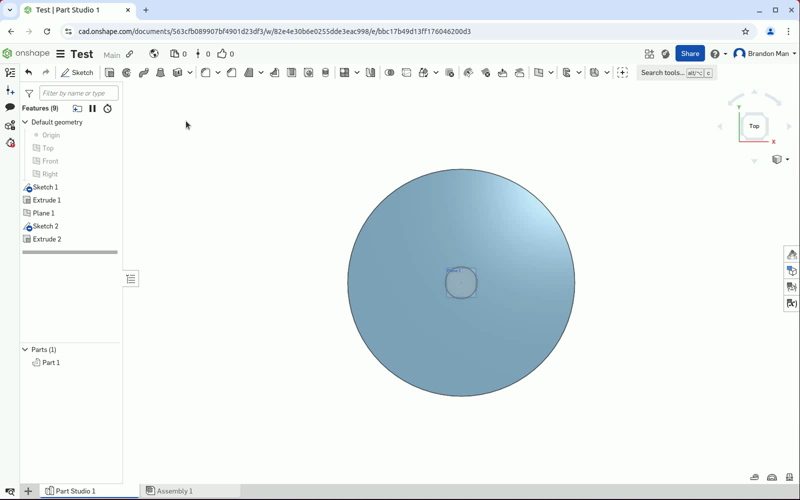
key(up, 3)
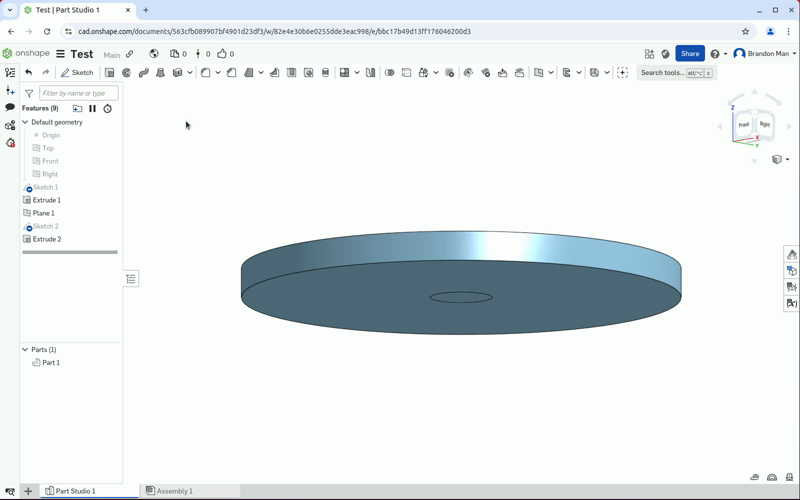
key(left, 3)
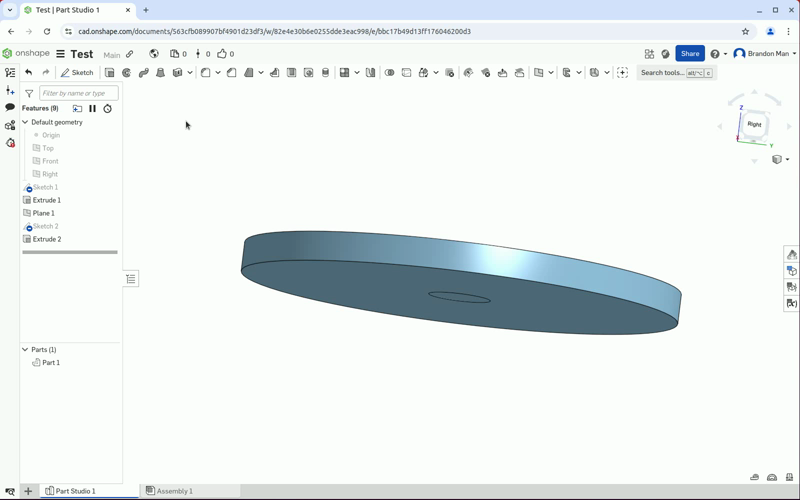
key(right, 3)
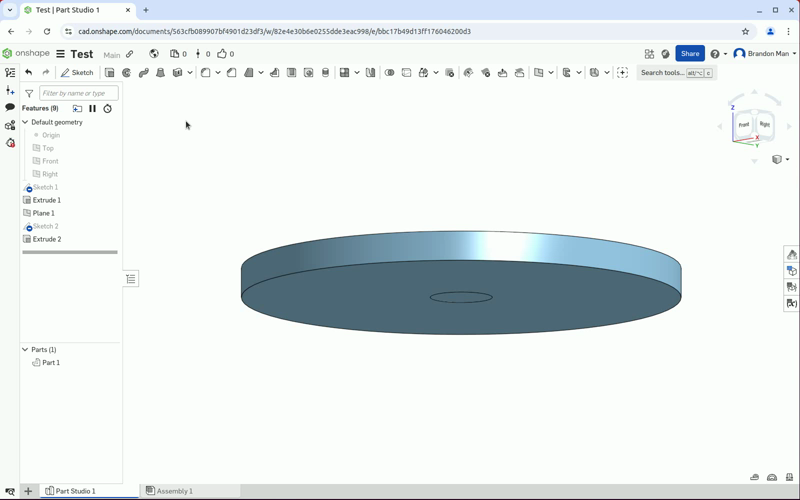
key(down, 3)
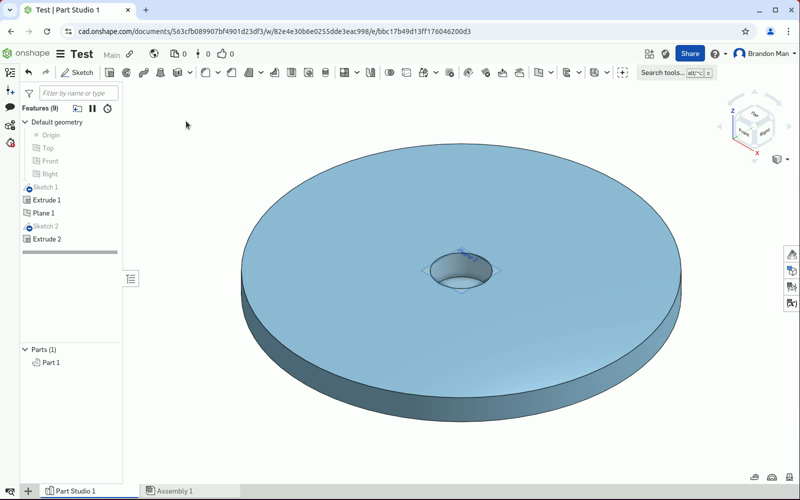
mouse_move(73, 189)
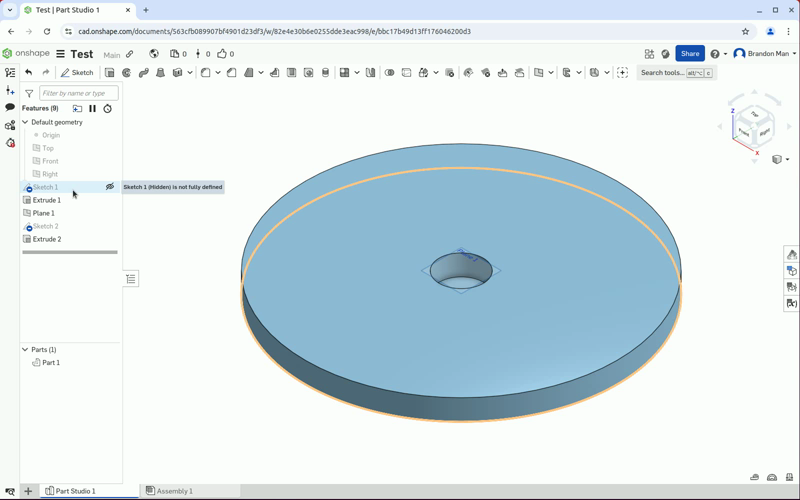
click(73, 189)